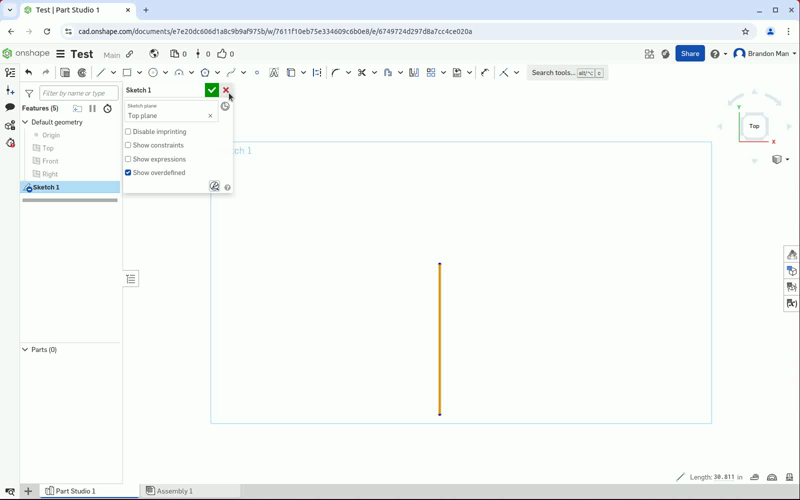
key(shift+h)
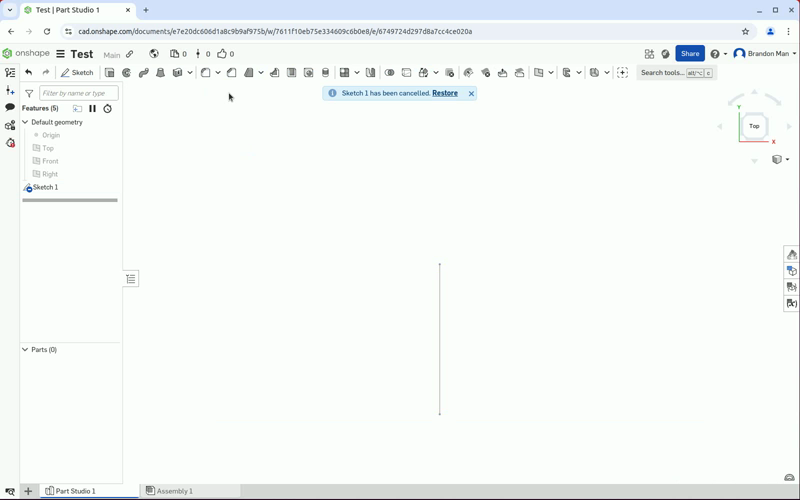
key(shift+s)
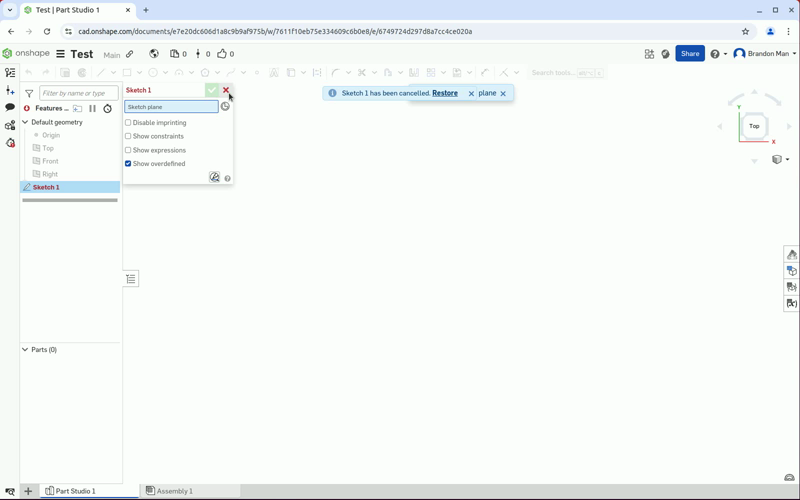
mouse_move(73, 150)
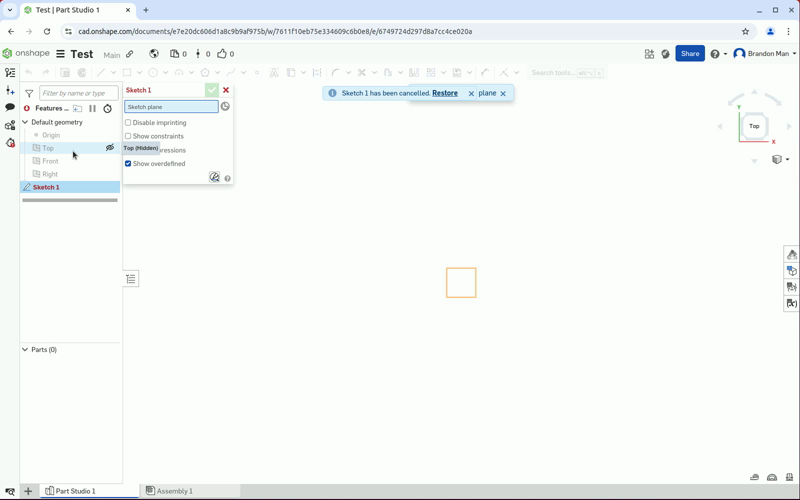
click(73, 150)
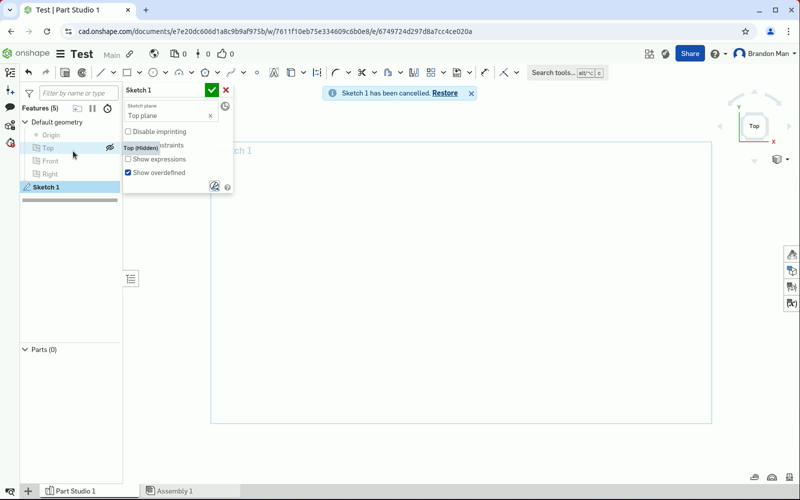
mouse_move(73, 352)
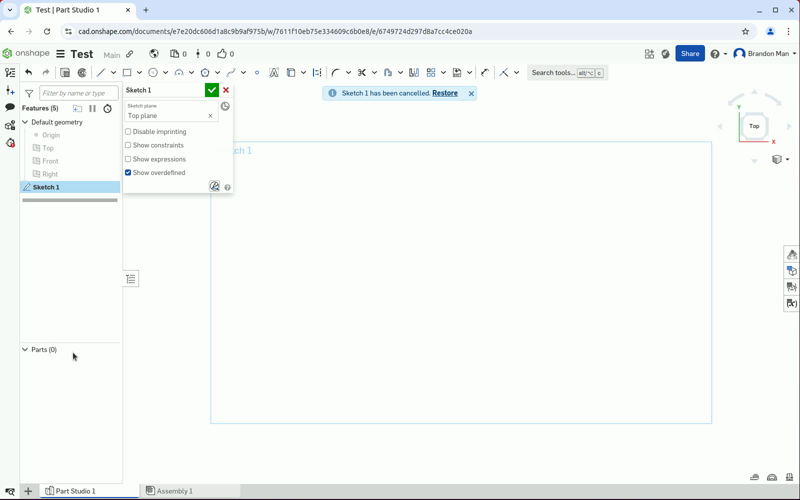
key(y)
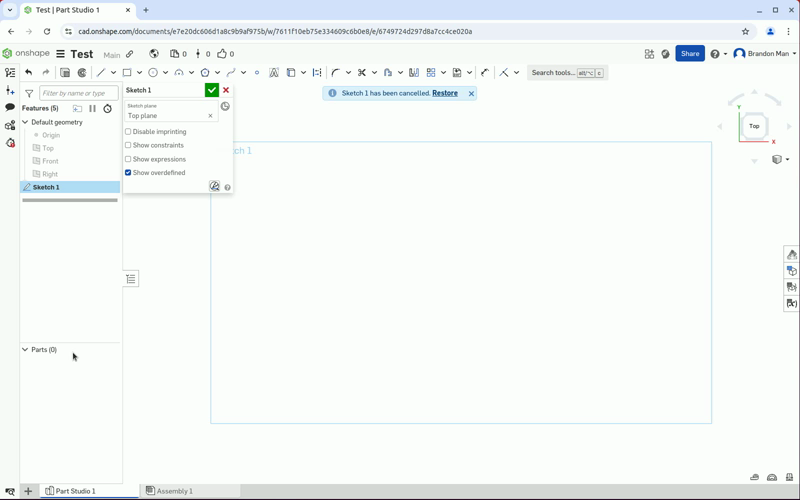
key(l)
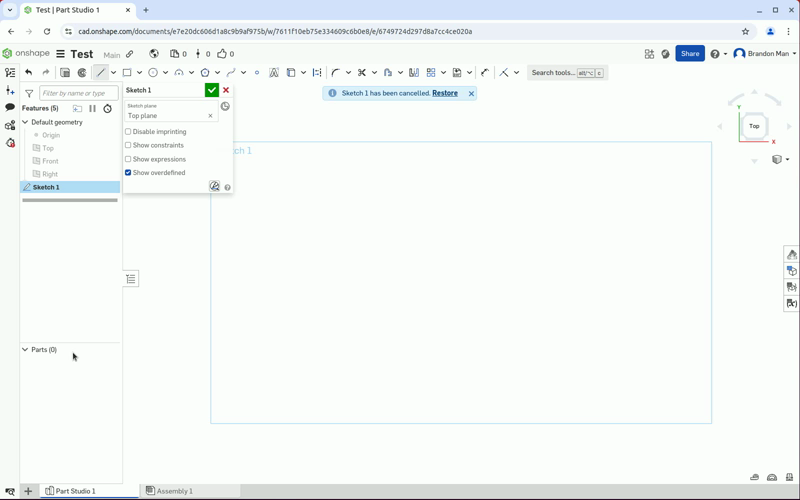
key_down(shift)
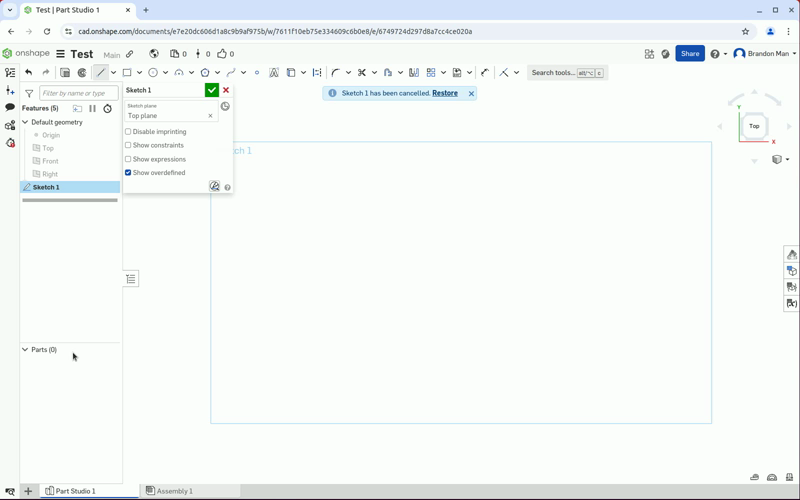
mouse_move(349, 282)
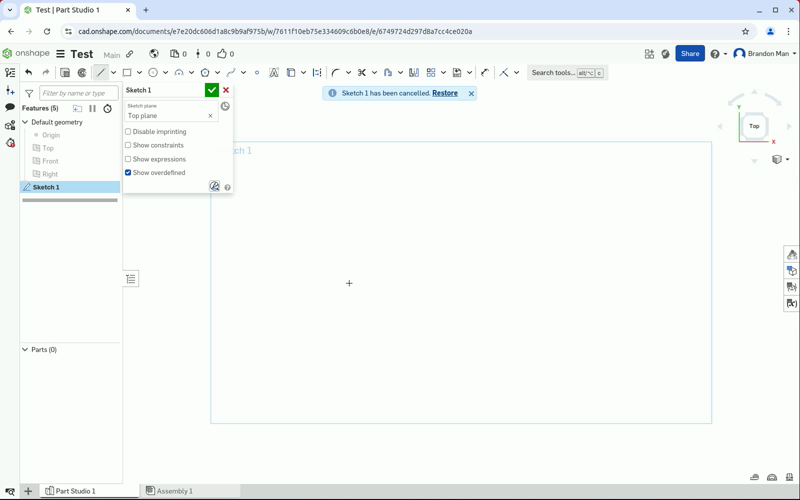
click(349, 282)
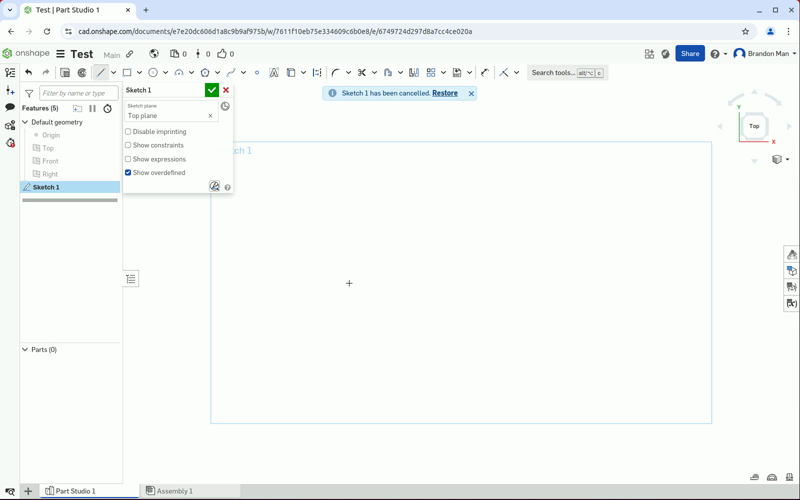
key_up(shift)
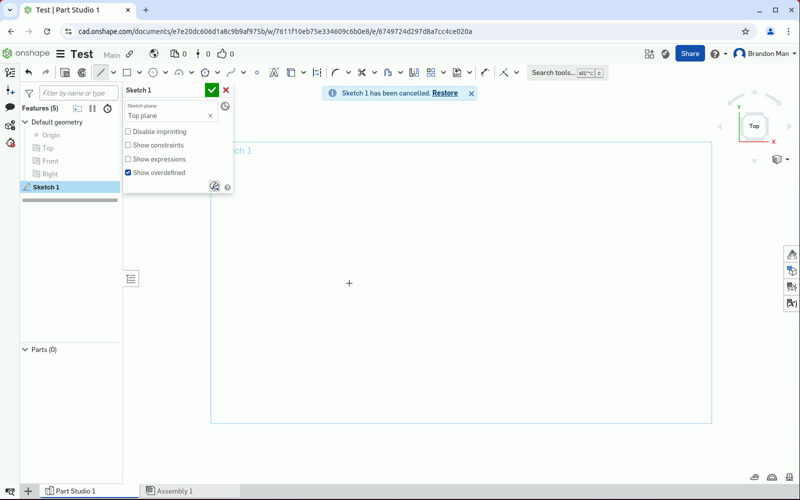
key_down(shift)
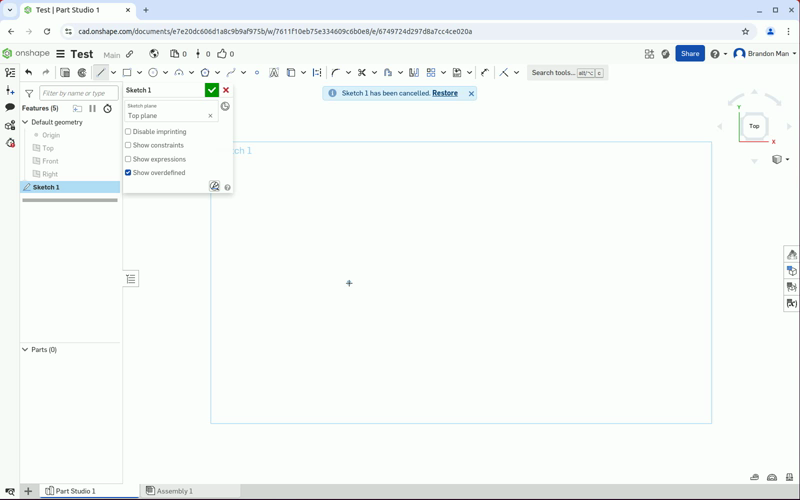
mouse_move(405, 378)
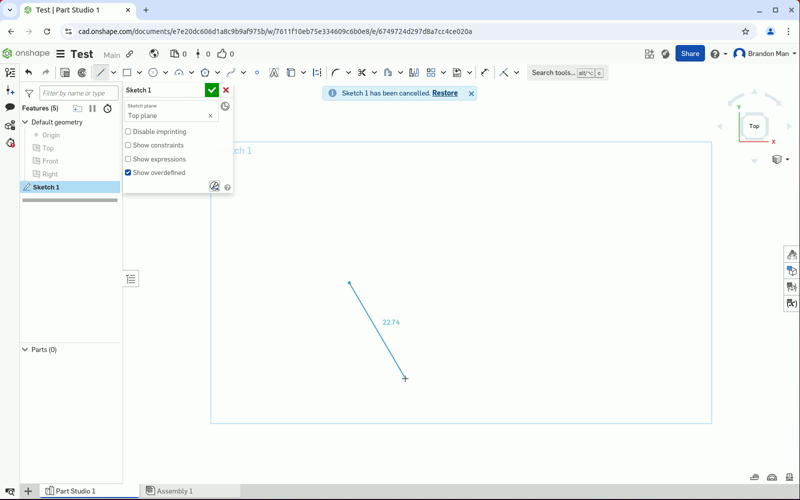
click(405, 378)
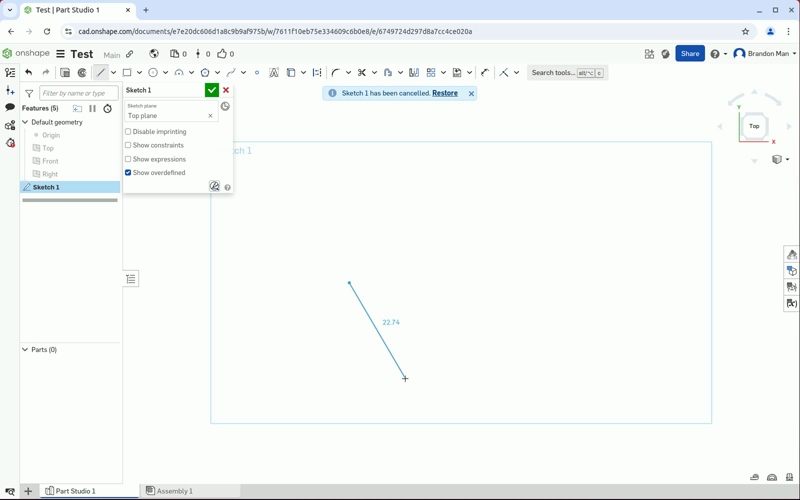
key_up(shift)
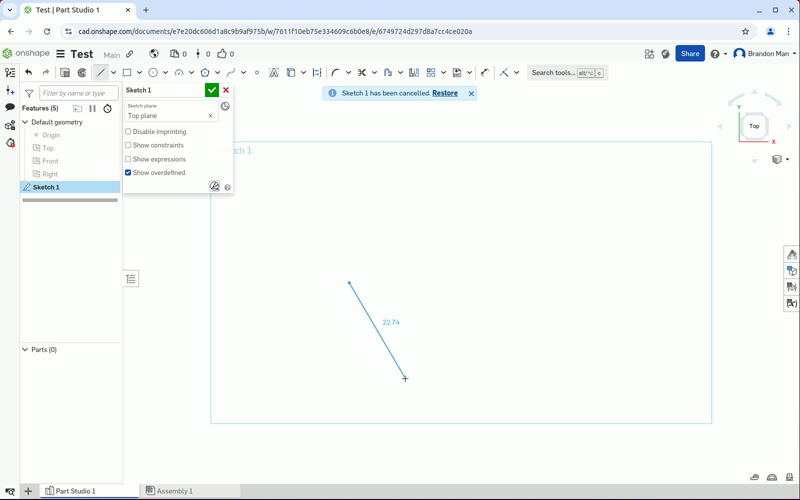
key_down(shift)
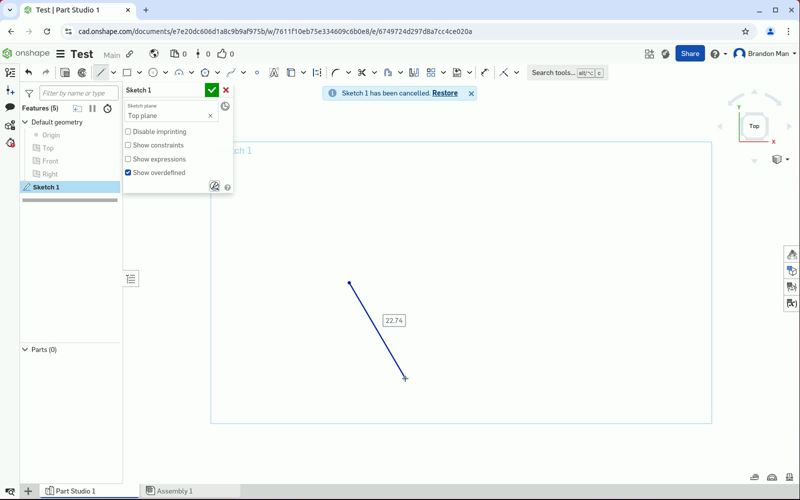
mouse_move(514, 378)
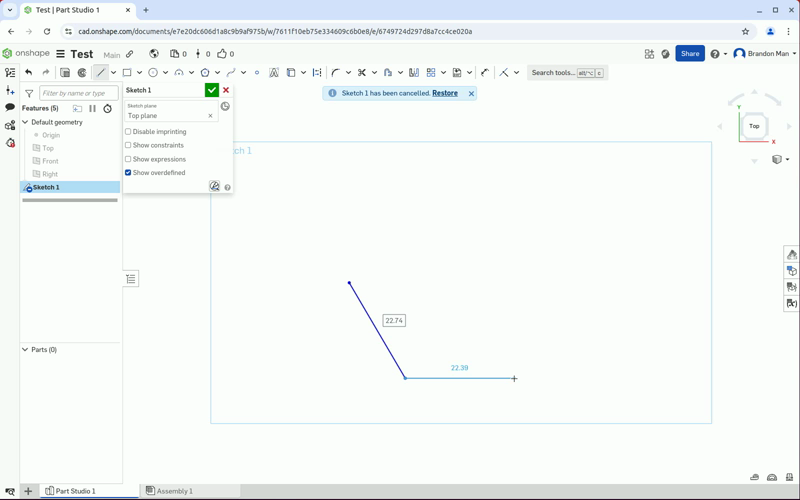
click(514, 378)
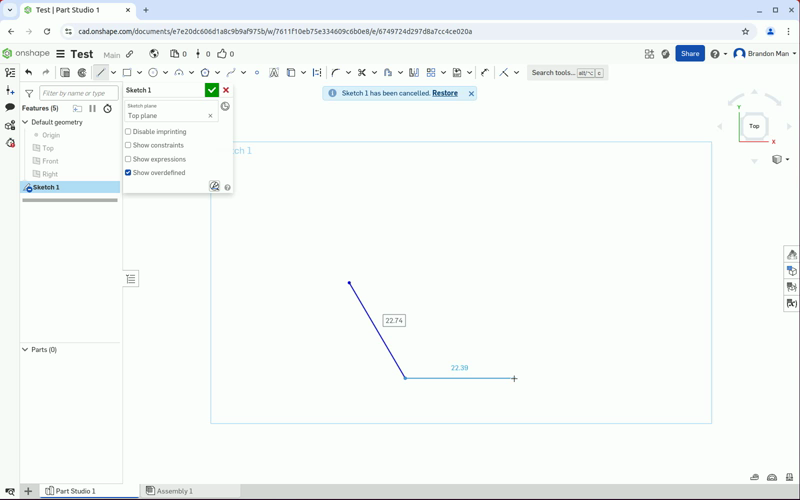
key_up(shift)
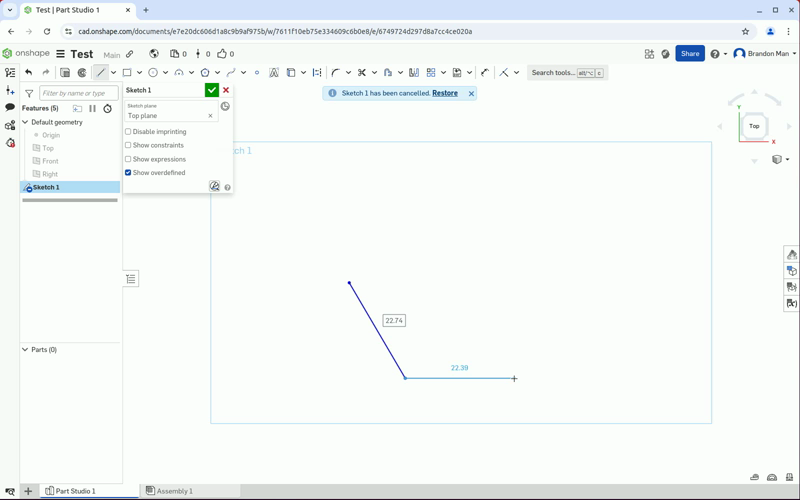
key_down(shift)
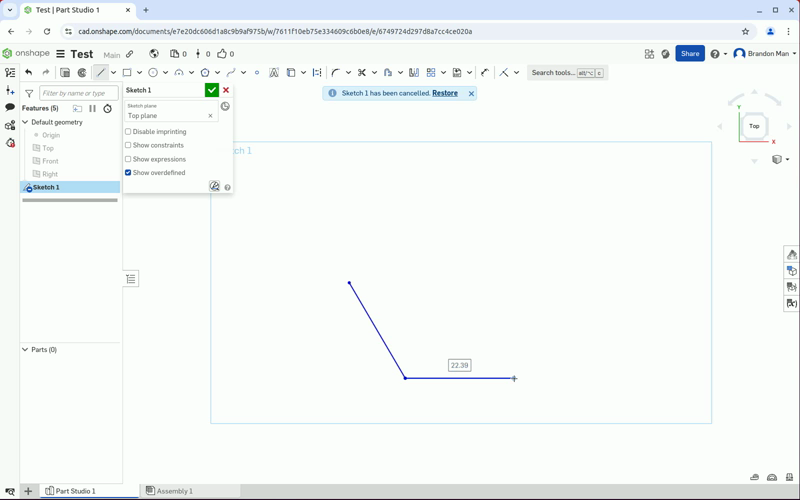
mouse_move(569, 282)
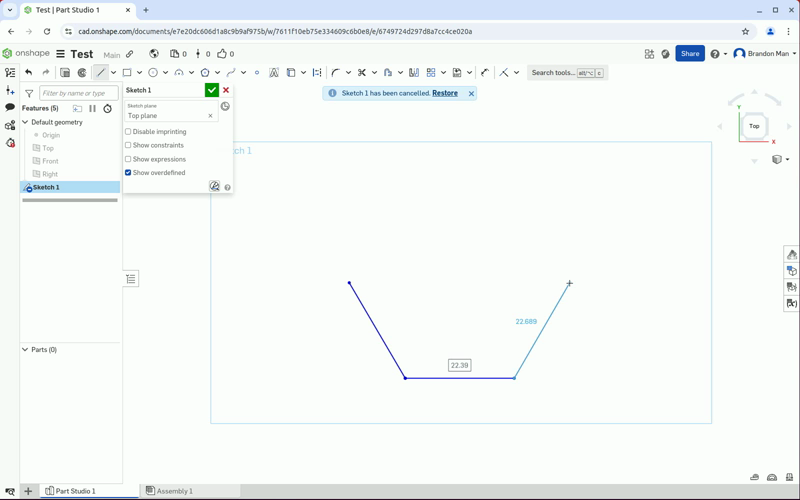
click(569, 282)
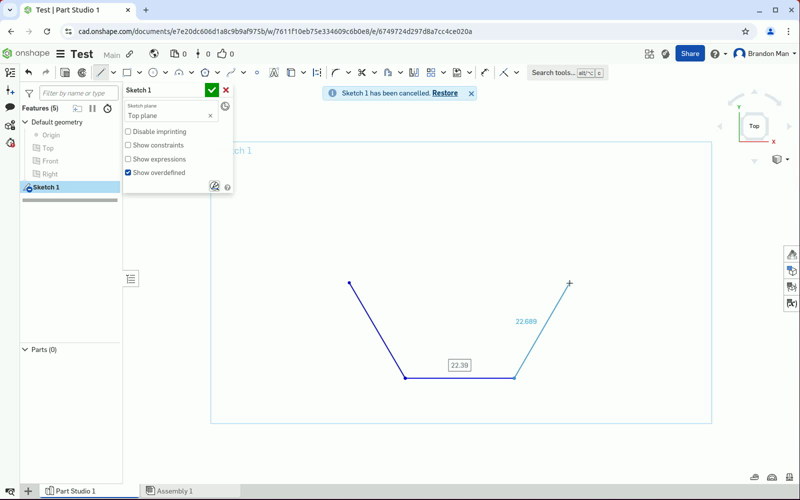
key_up(shift)
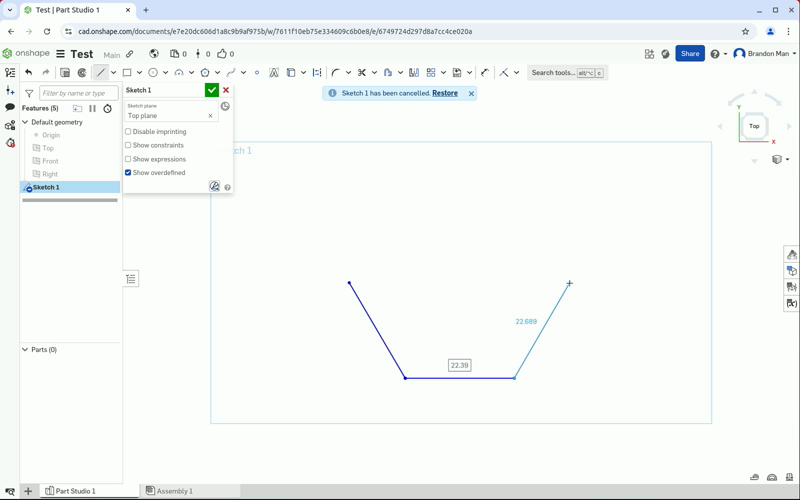
key_down(shift)
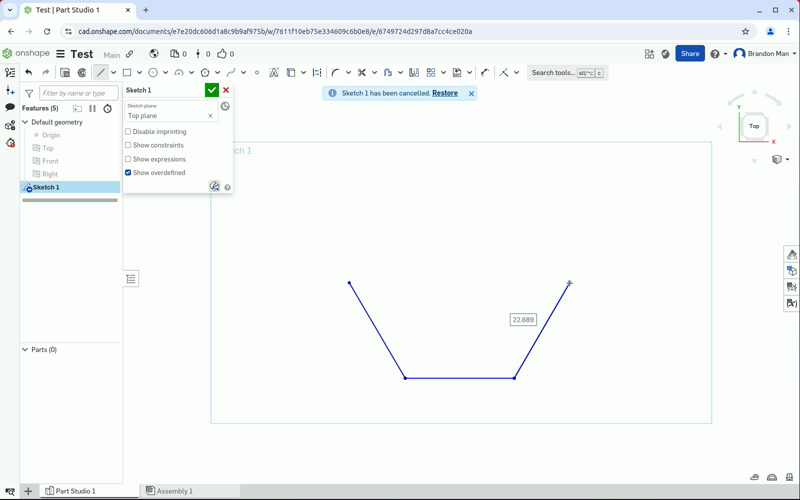
mouse_move(514, 187)
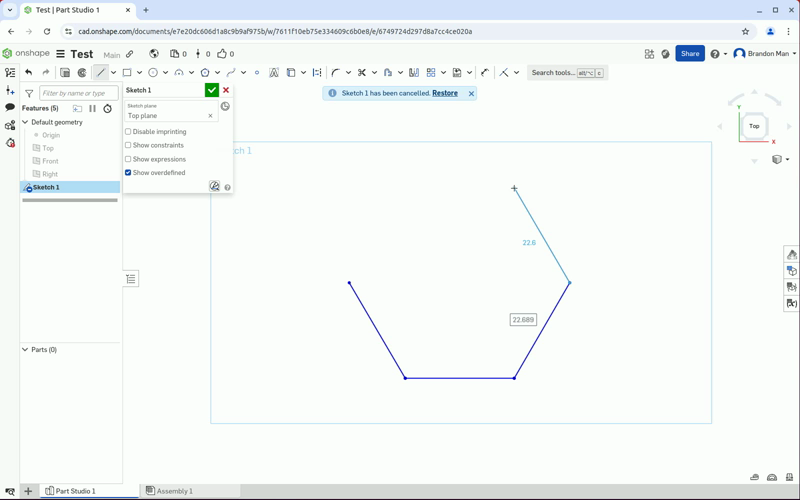
click(514, 187)
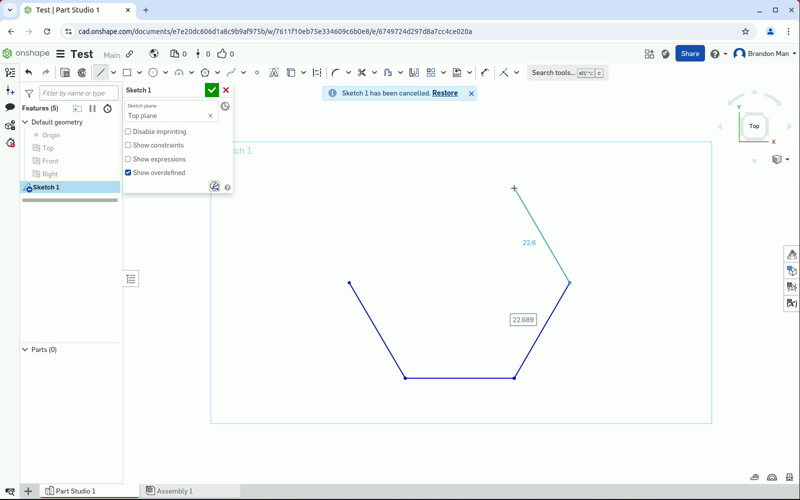
key_up(shift)
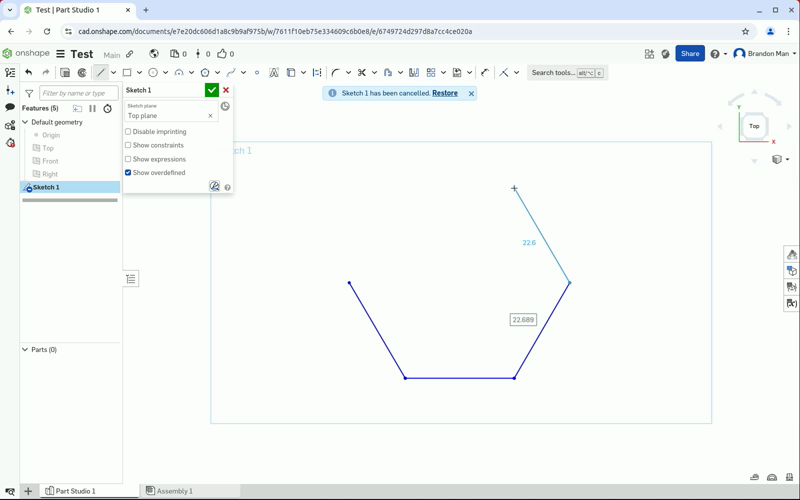
key_down(shift)
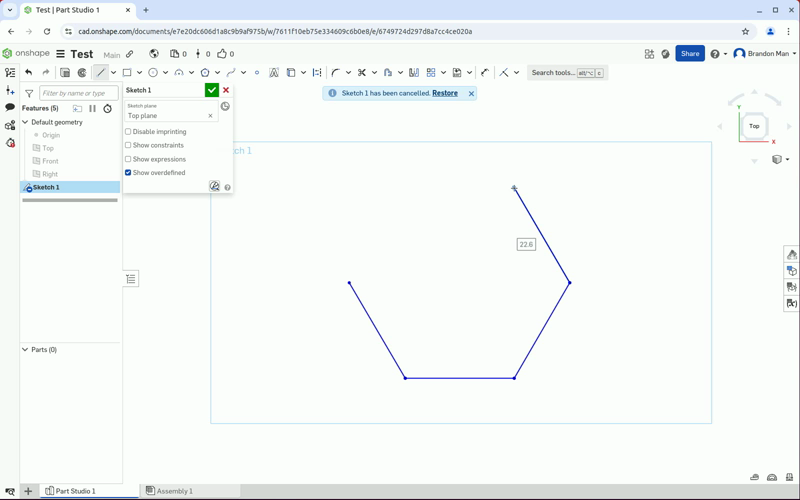
mouse_move(405, 187)
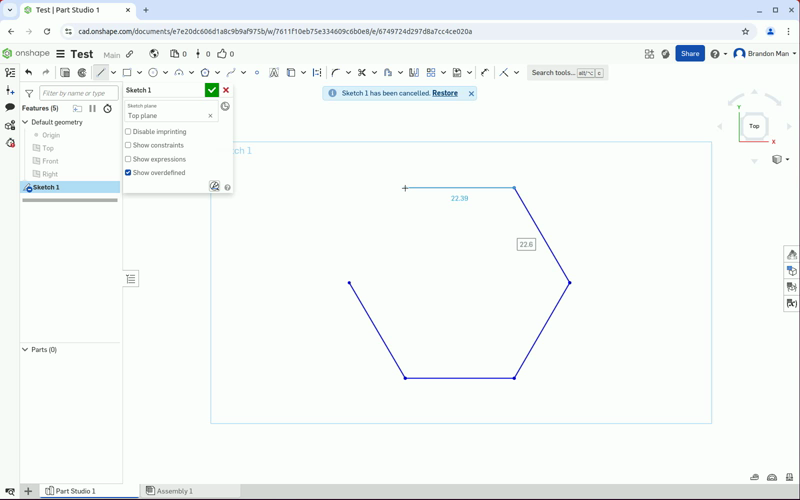
click(405, 187)
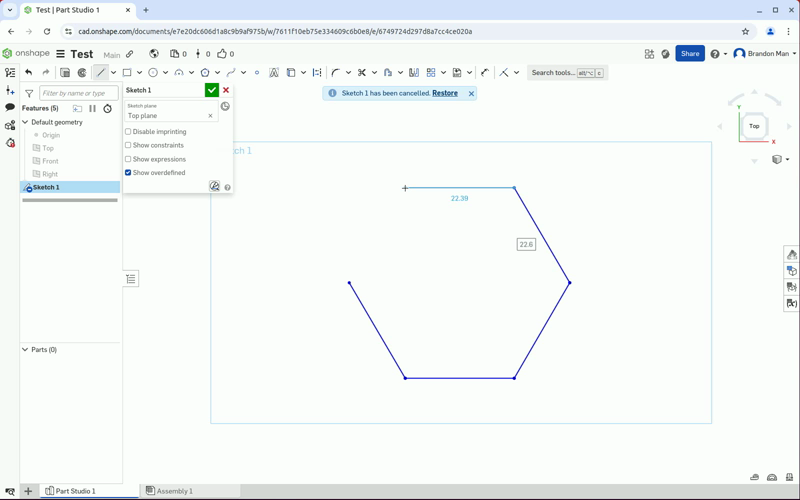
key_up(shift)
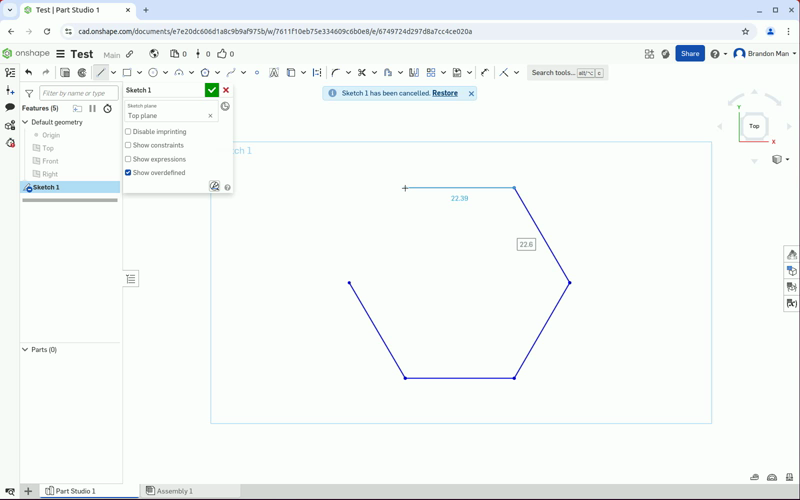
key_down(shift)
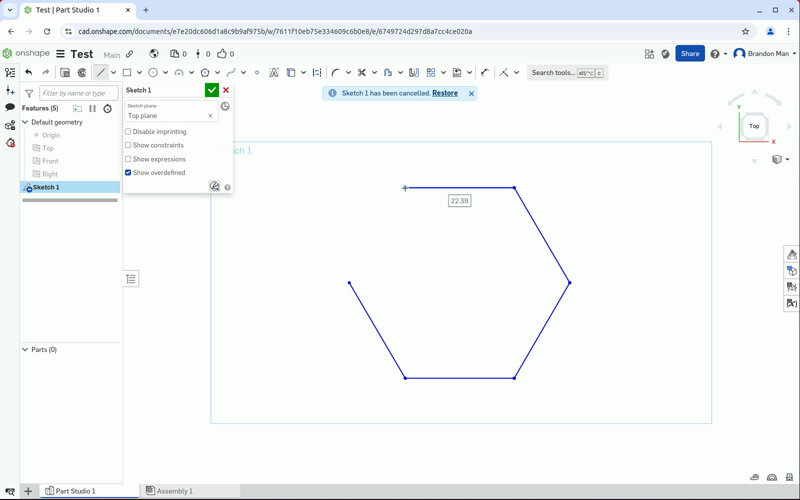
mouse_move(349, 282)
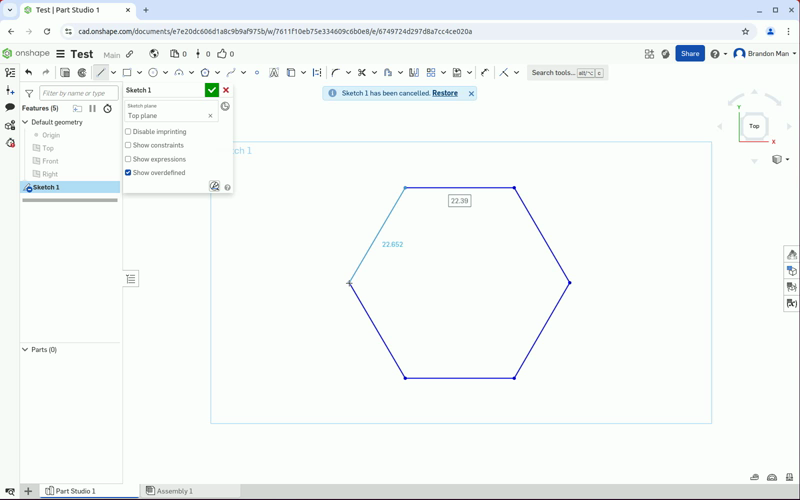
key_up(shift)
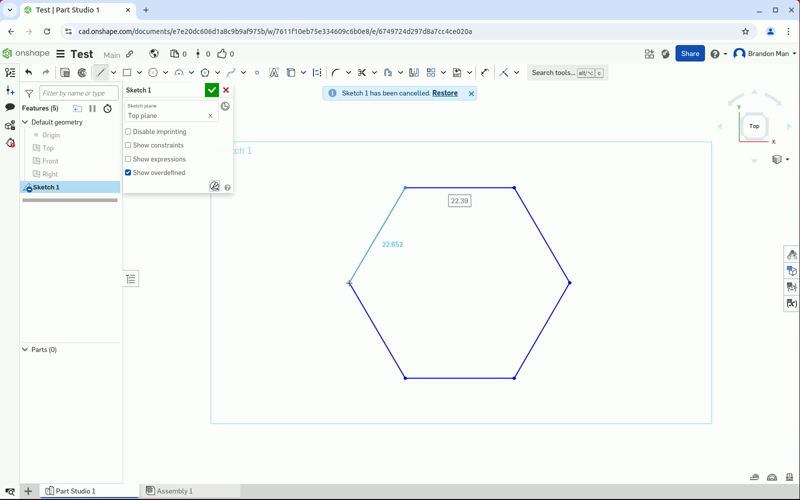
click(349, 282)
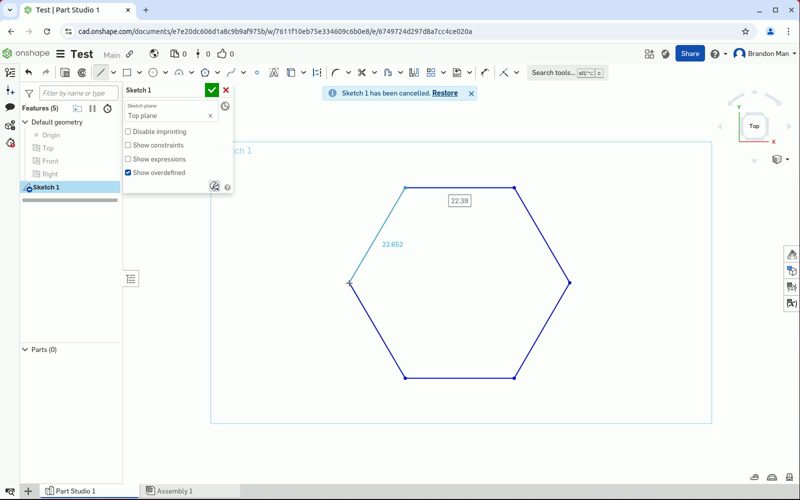
key(esc)
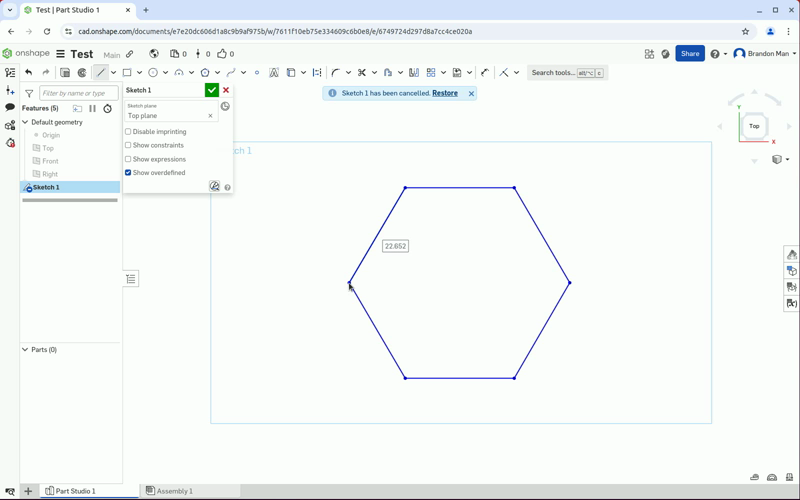
mouse_move(466, 276)
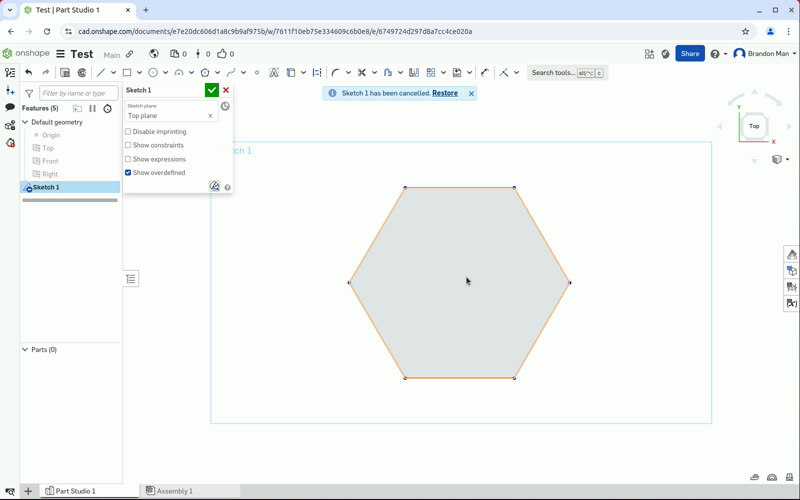
click(466, 276)
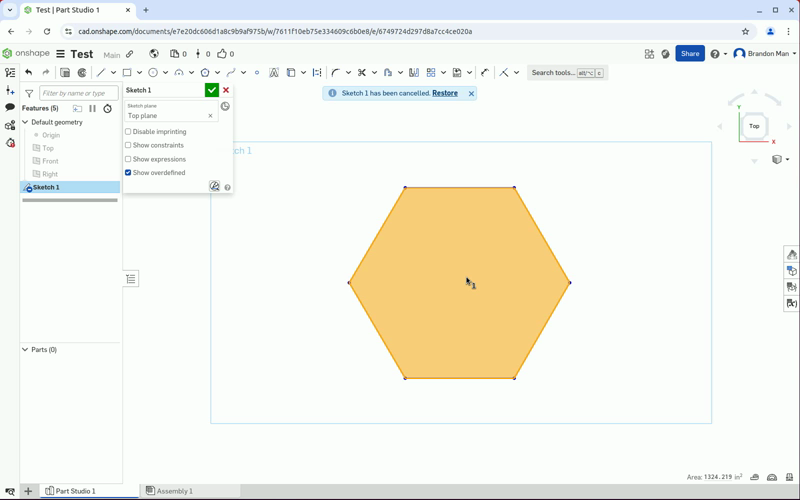
mouse_move(73, 352)
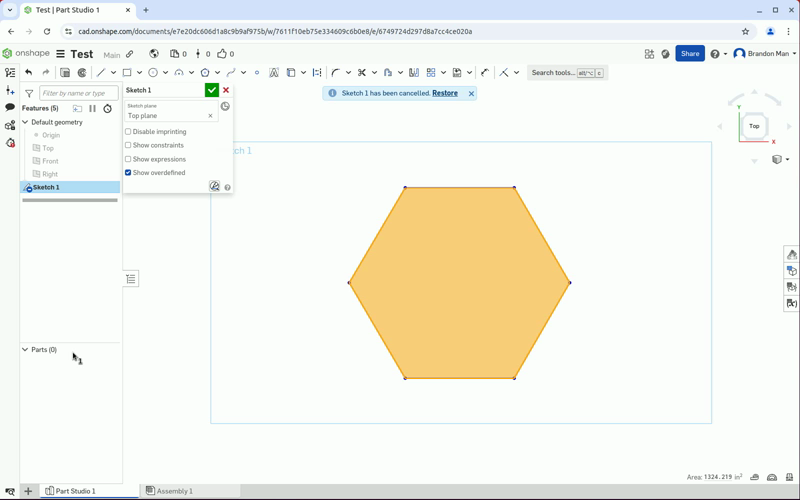
key(shift+y)
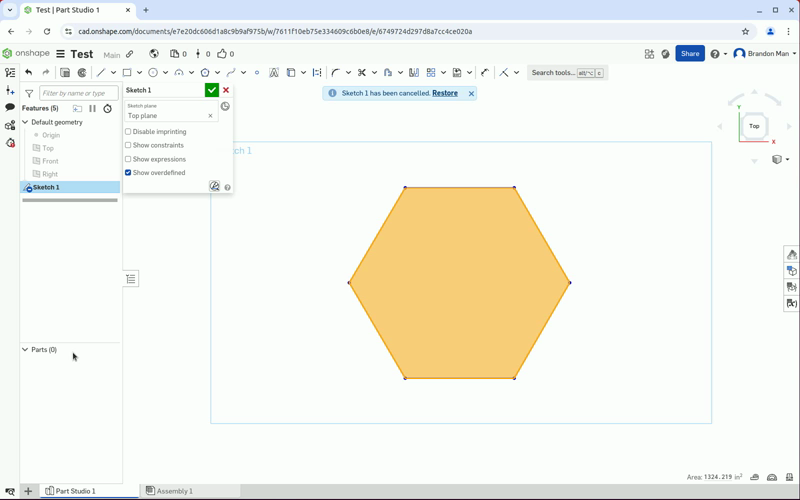
key(shift+e)
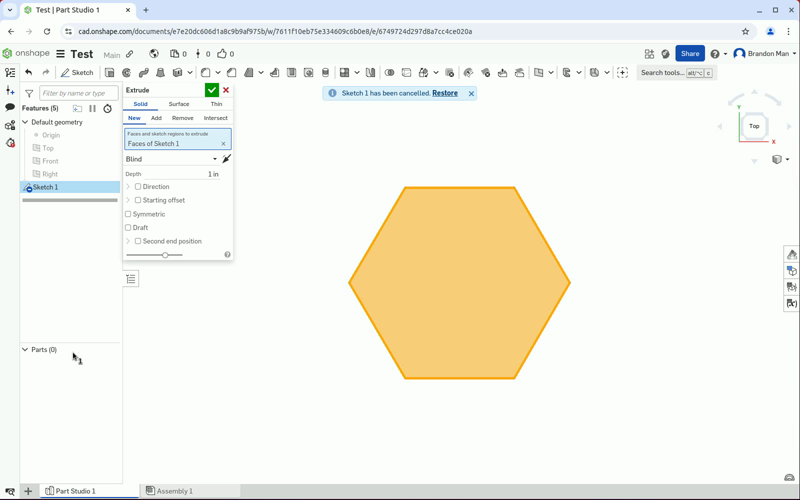
mouse_move(143, 106)
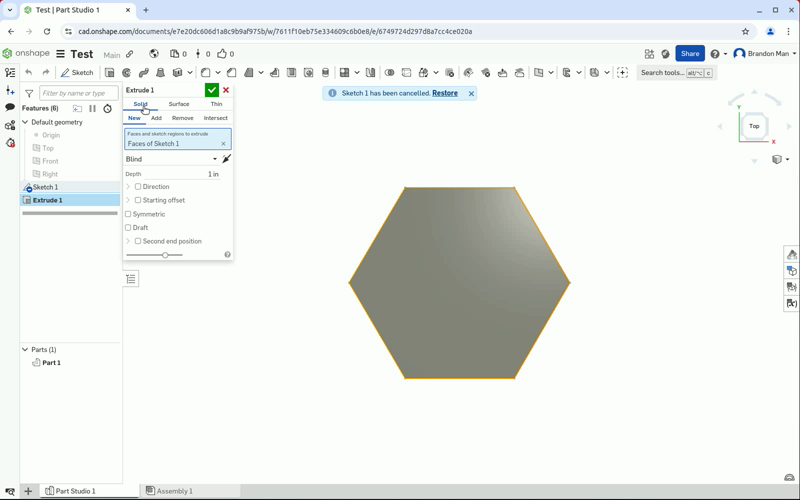
click(143, 106)
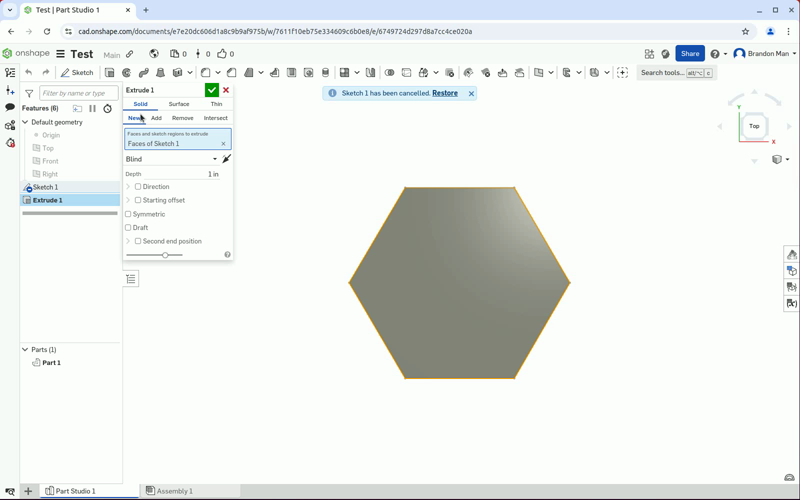
mouse_move(137, 120)
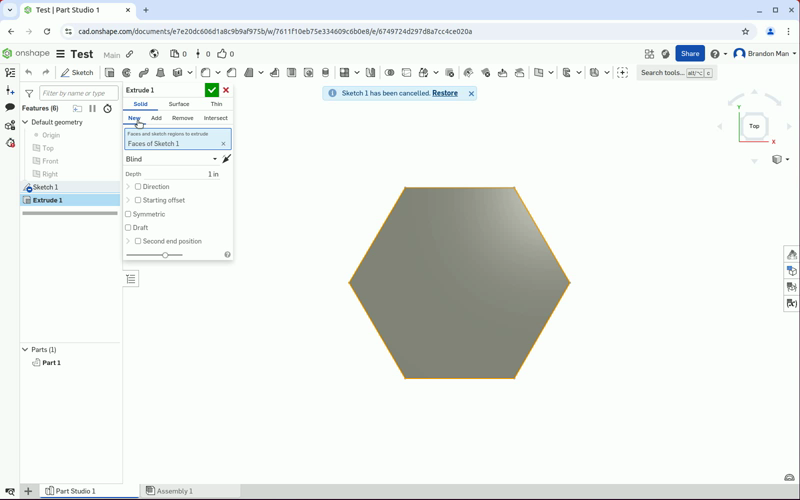
click(137, 120)
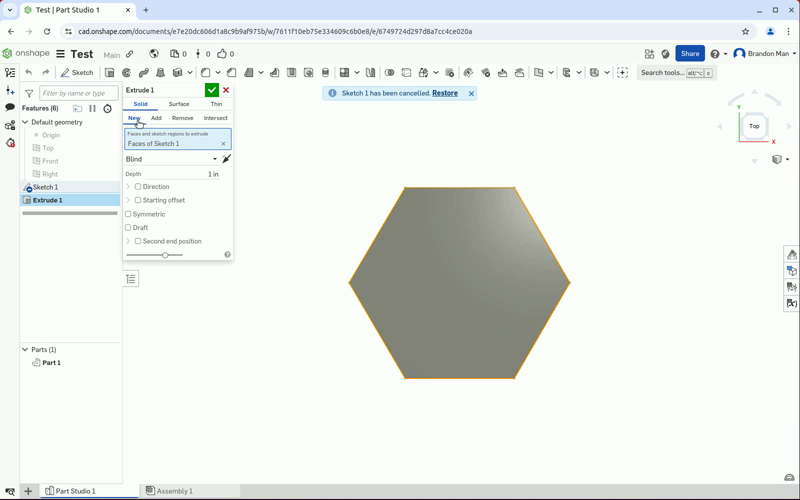
key(tab, 4)
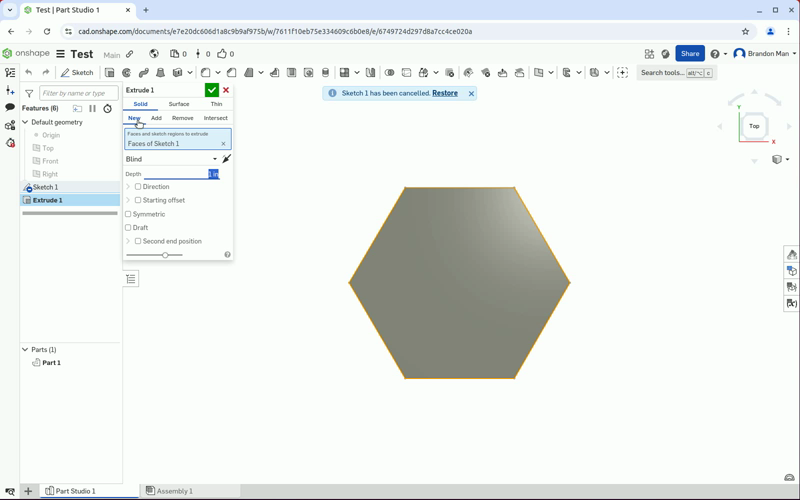
text(15.405)
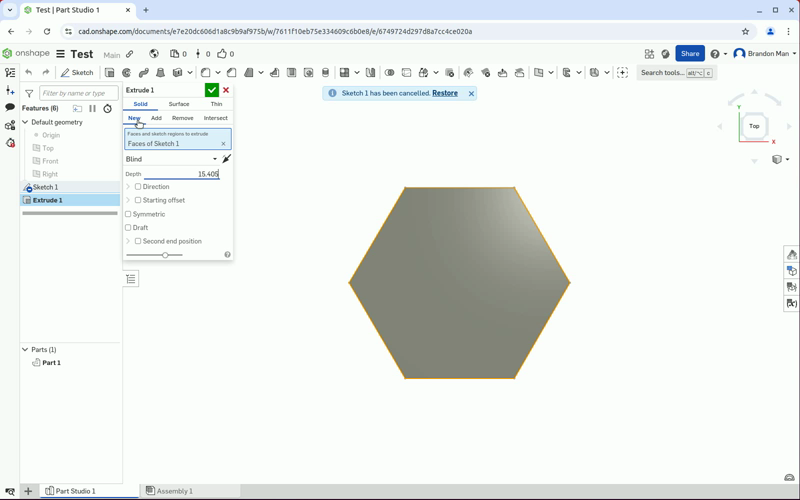
key(enter)
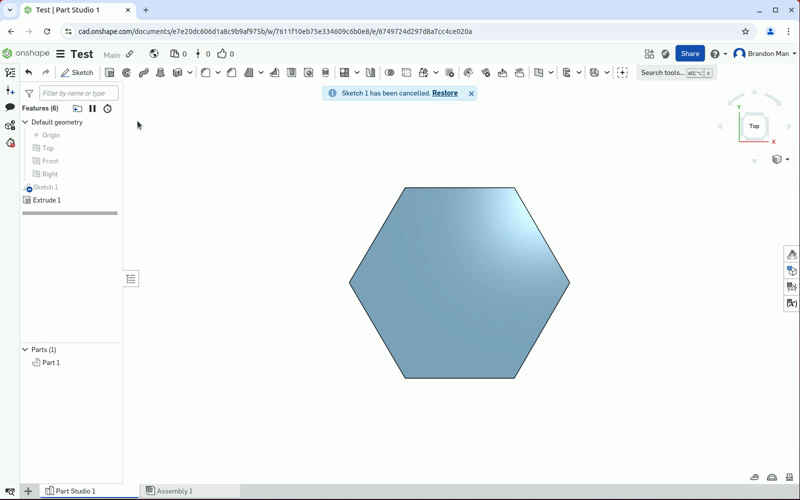
key(shift+h)
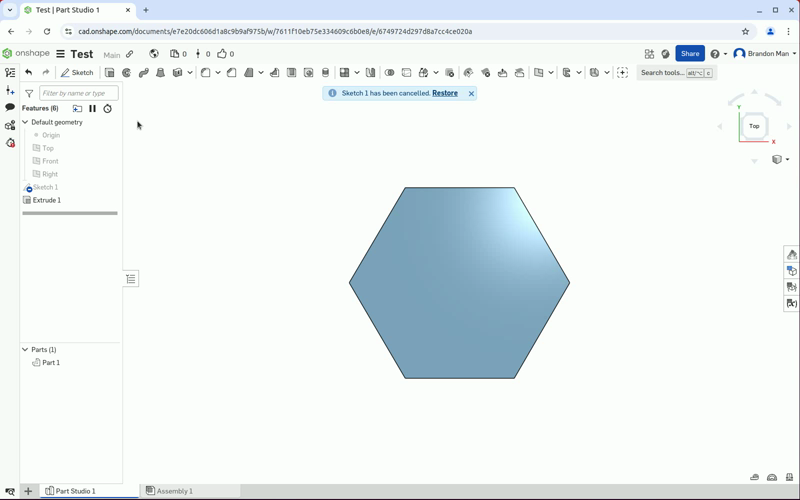
key(shift+h)
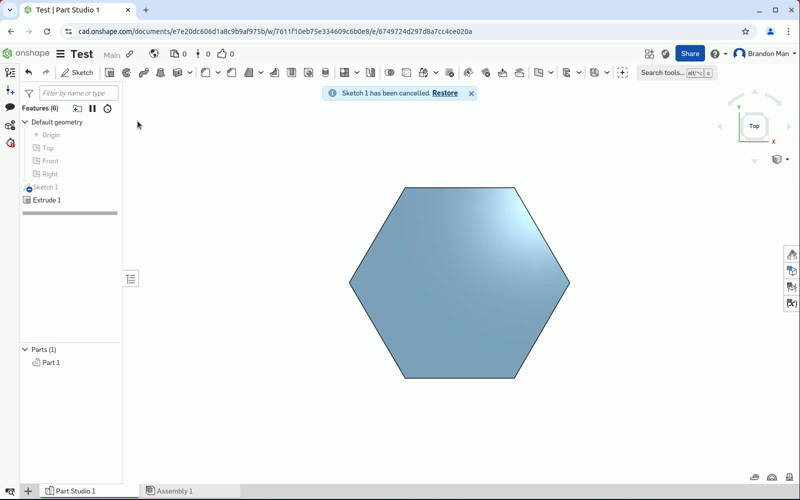
mouse_move(73, 189)
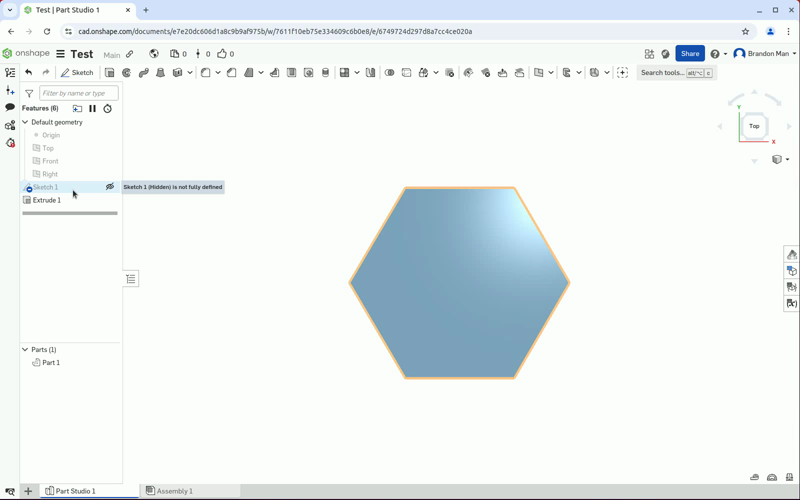
click(73, 189)
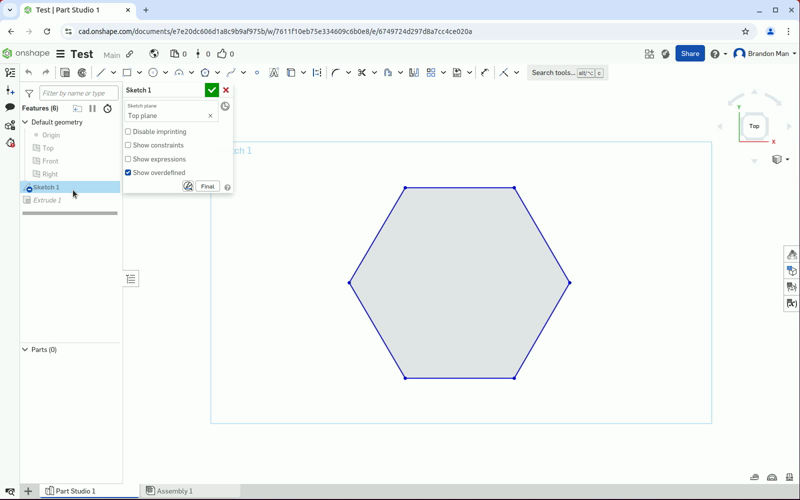
mouse_move(229, 92)
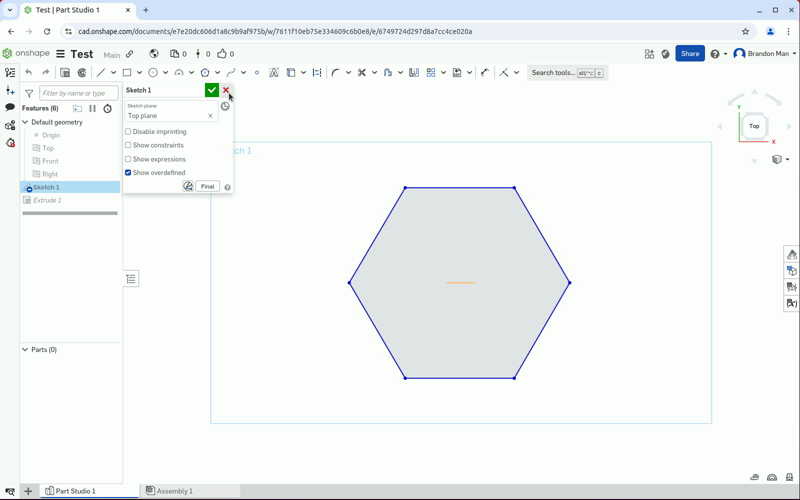
click(229, 92)
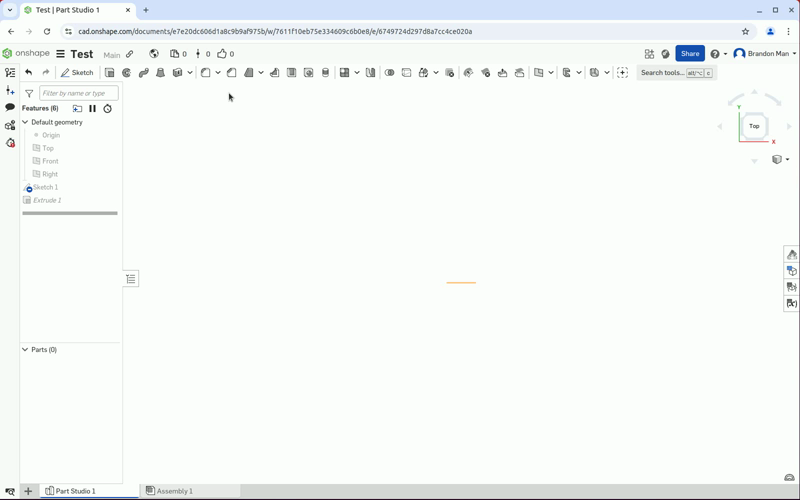
mouse_move(541, 75)
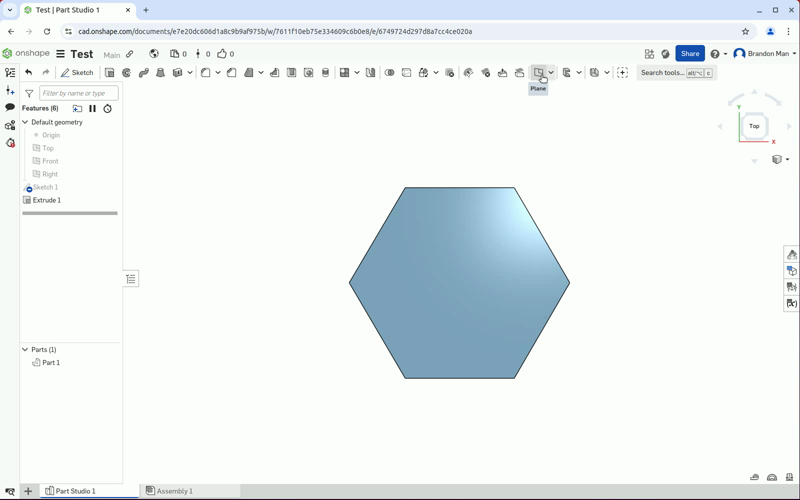
click(541, 75)
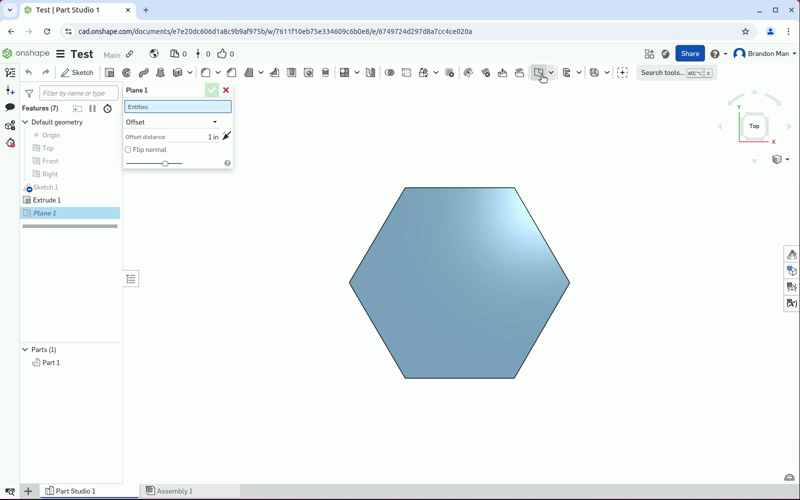
mouse_move(73, 150)
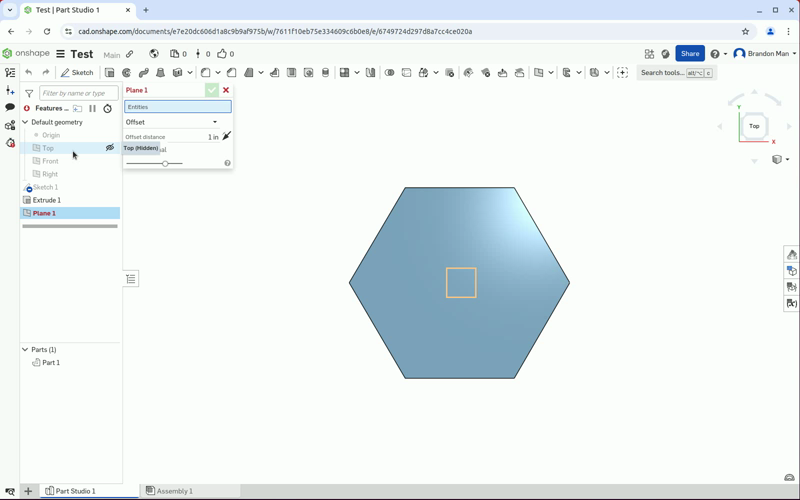
click(73, 150)
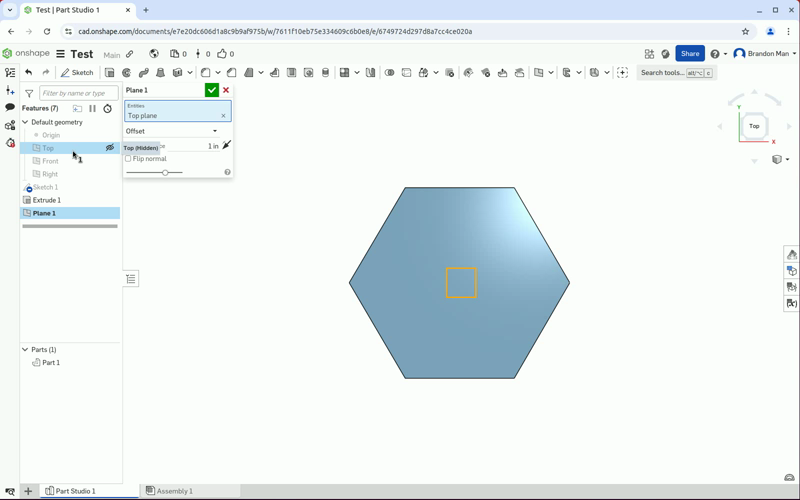
key(tab, 2)
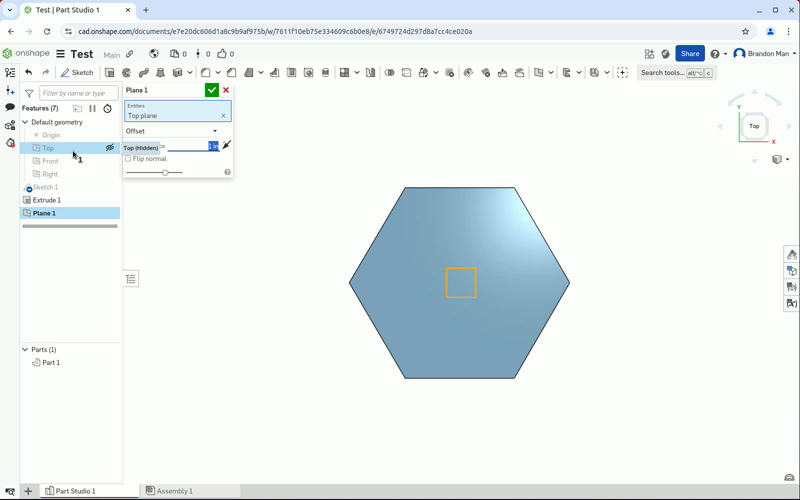
text(15.405)
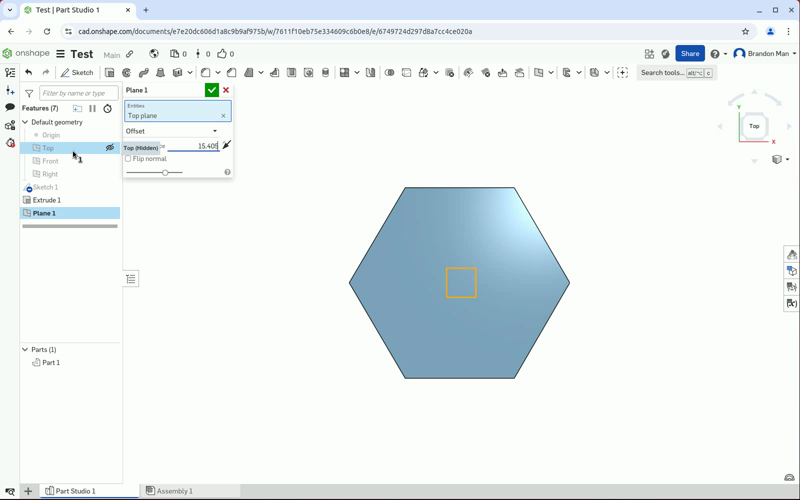
key(enter, 2)
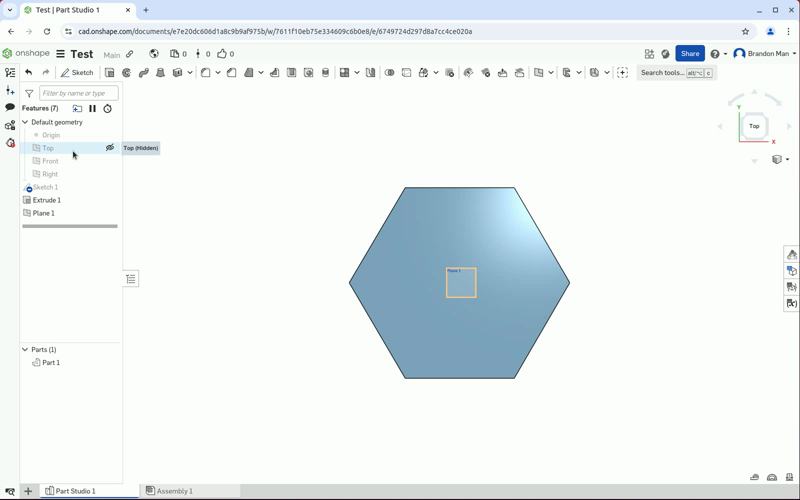
key(shift+s)
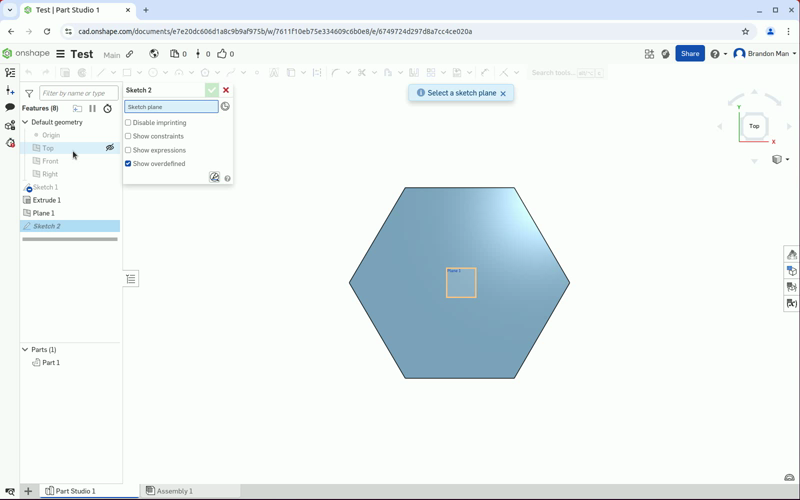
mouse_move(73, 215)
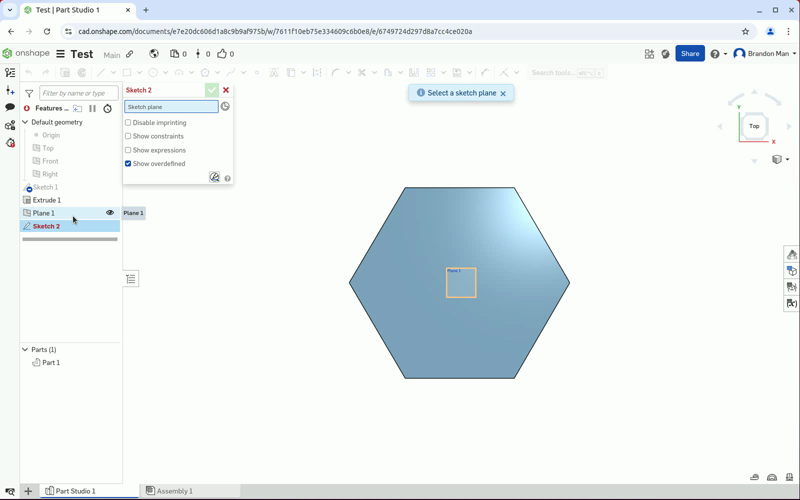
click(73, 215)
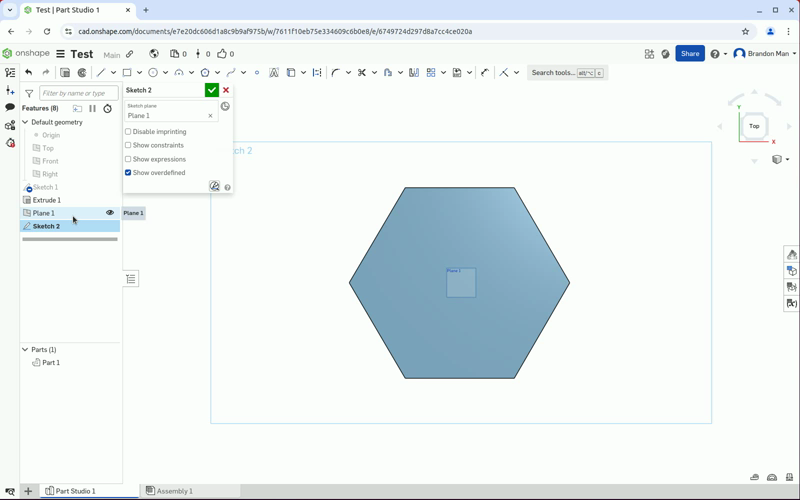
mouse_move(73, 352)
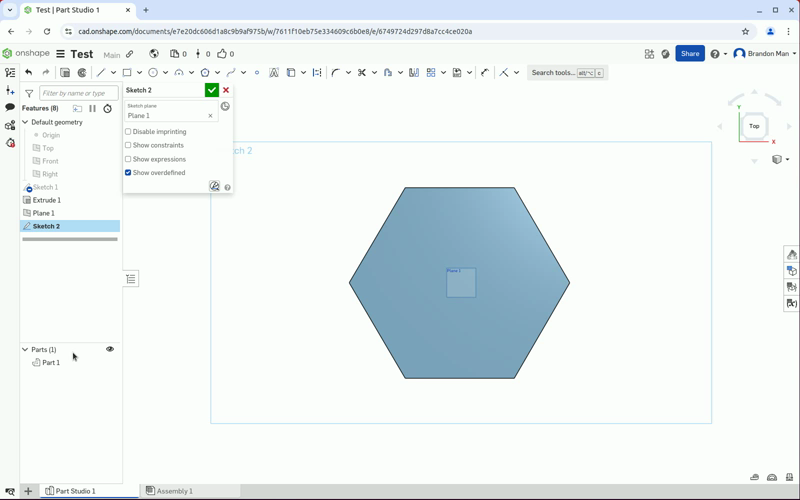
key(y)
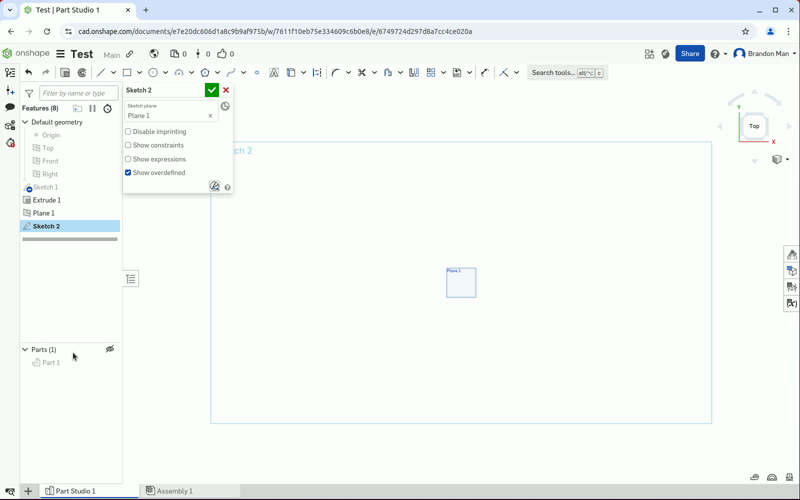
key(c)
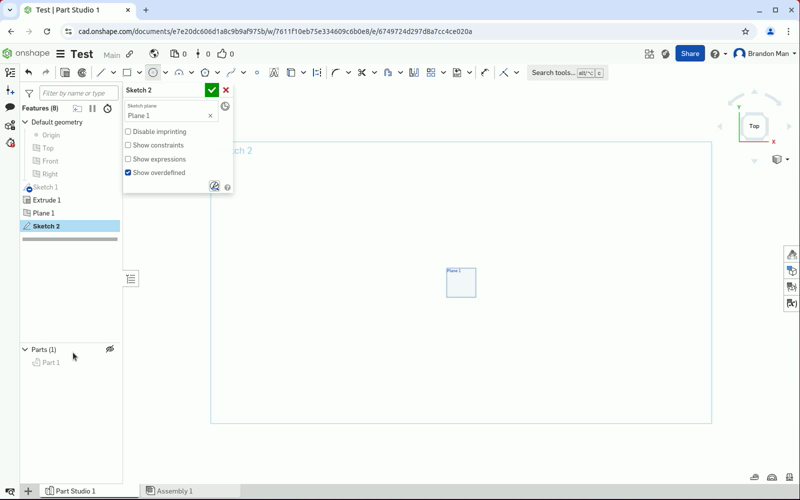
key_down(shift)
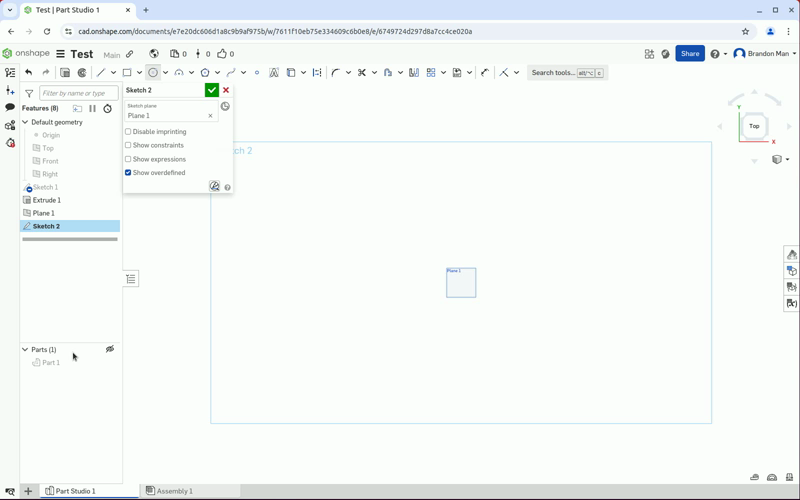
mouse_move(461, 282)
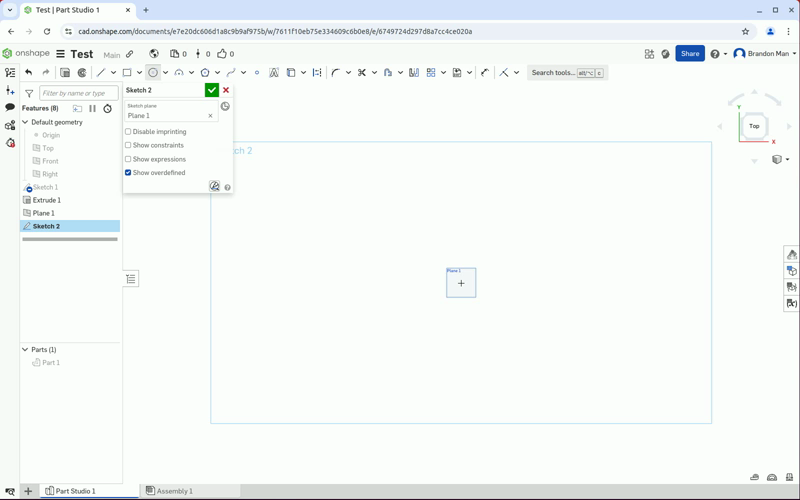
click(461, 282)
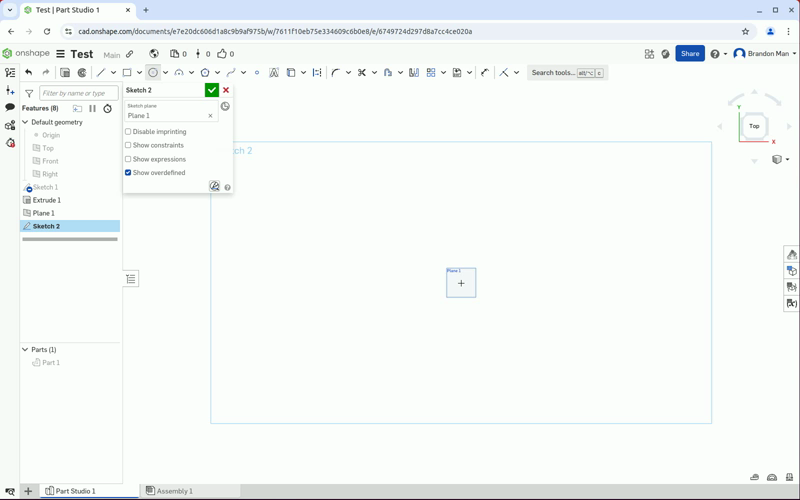
key_up(shift)
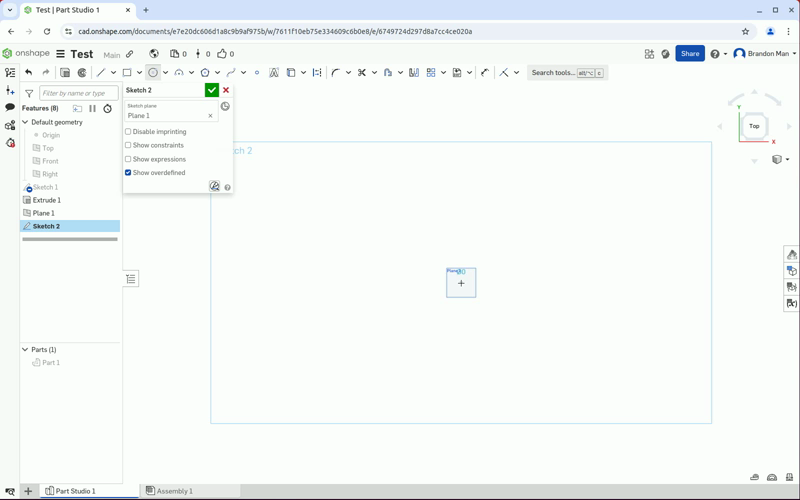
mouse_move(552, 282)
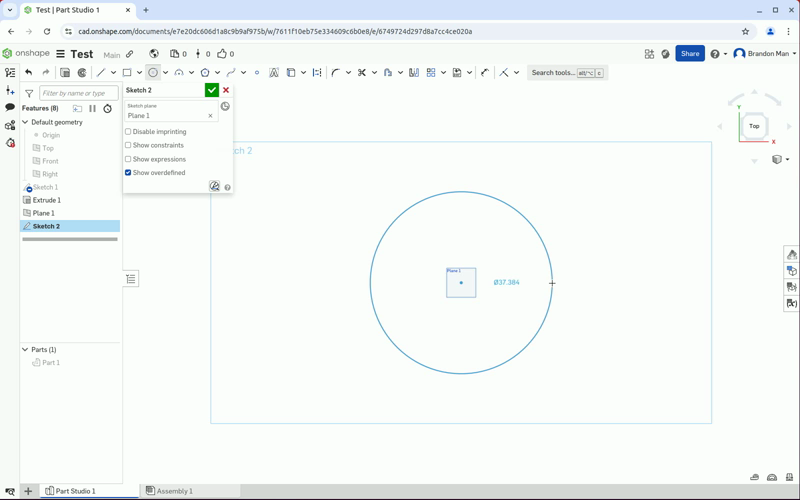
click(552, 282)
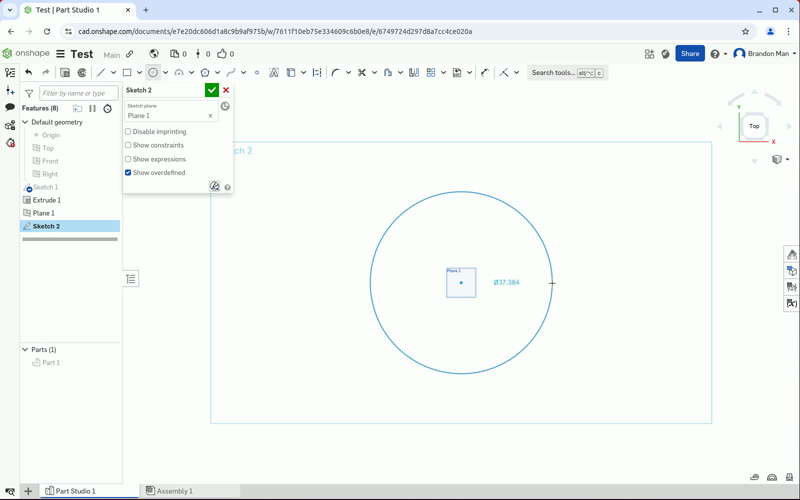
key(esc)
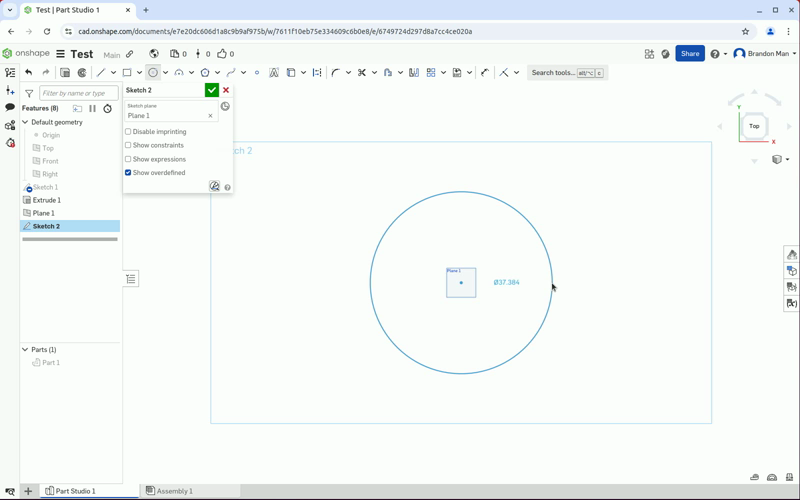
mouse_move(408, 316)
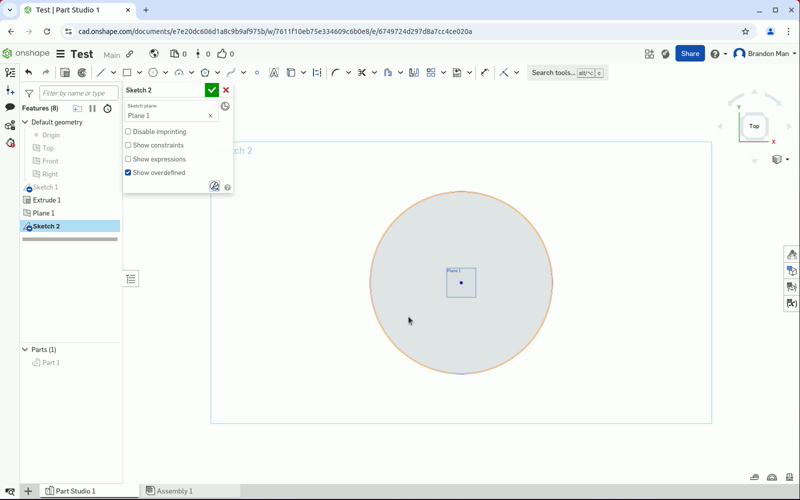
click(408, 316)
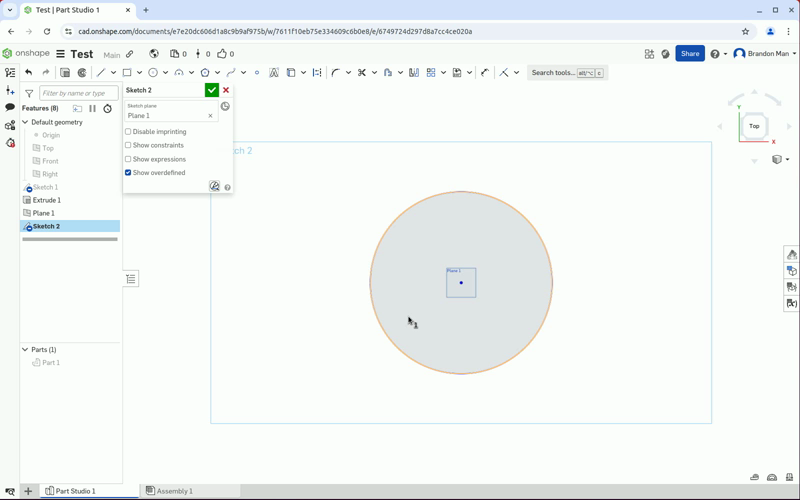
mouse_move(73, 352)
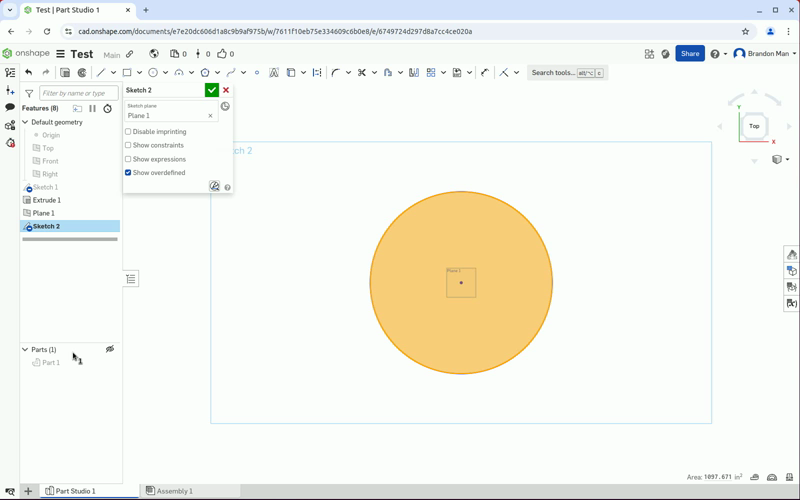
key(shift+y)
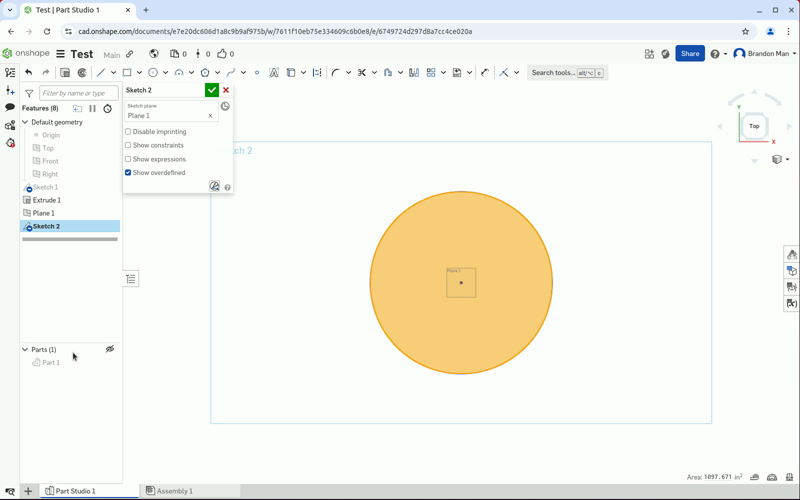
key(shift+e)
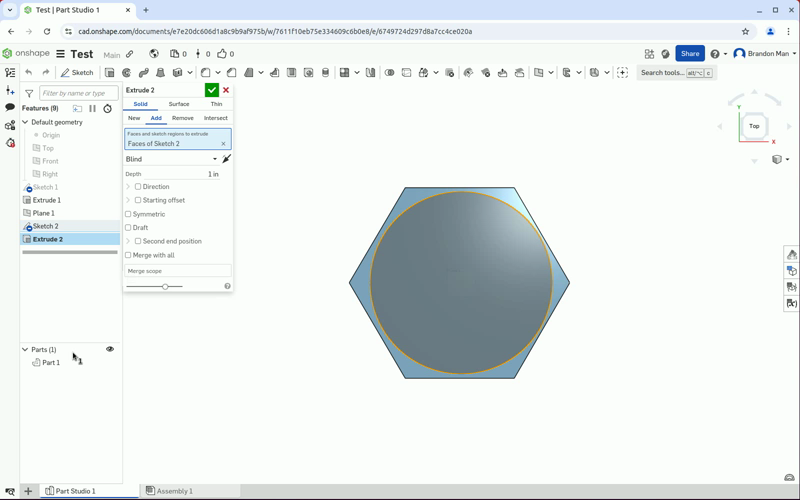
mouse_move(143, 106)
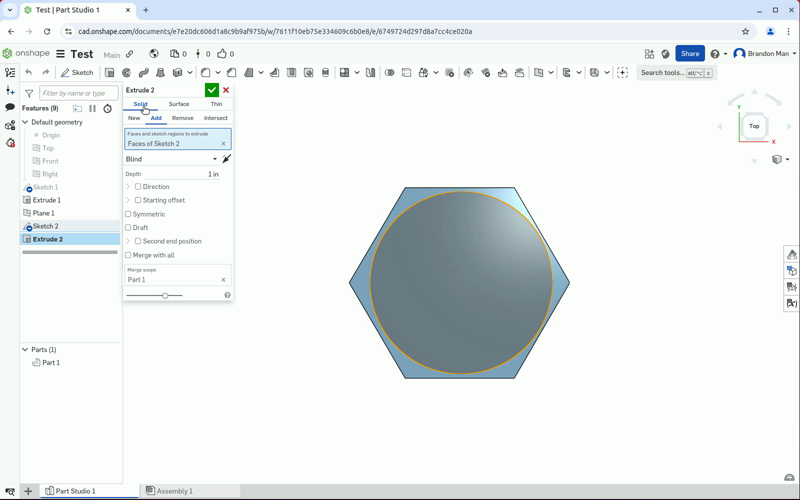
click(143, 106)
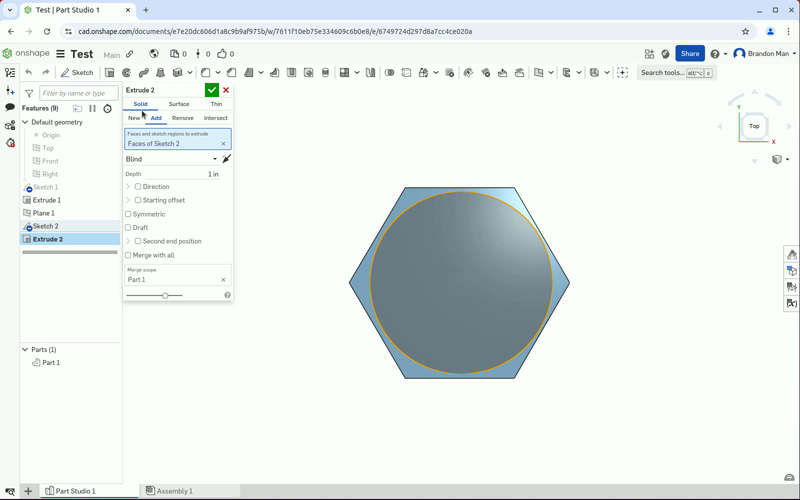
mouse_move(137, 120)
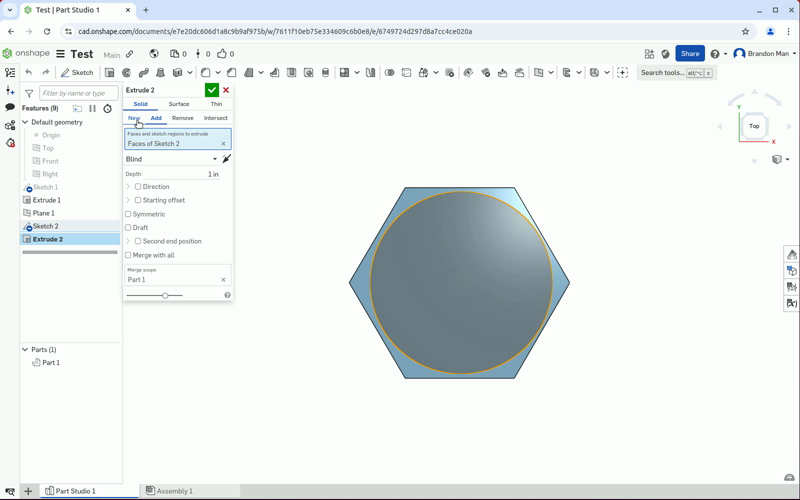
click(137, 120)
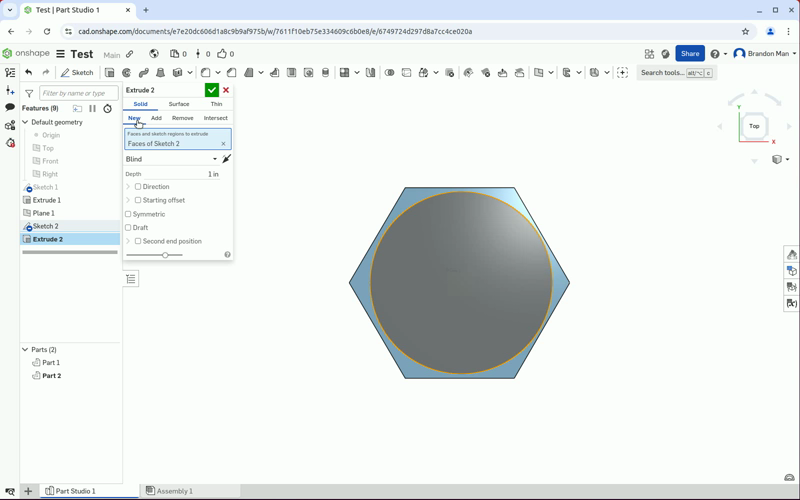
key(tab, 4)
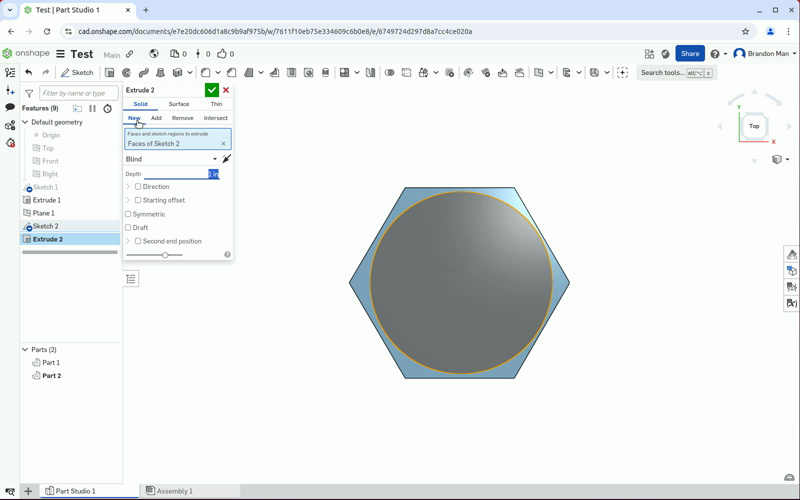
text(7.703)
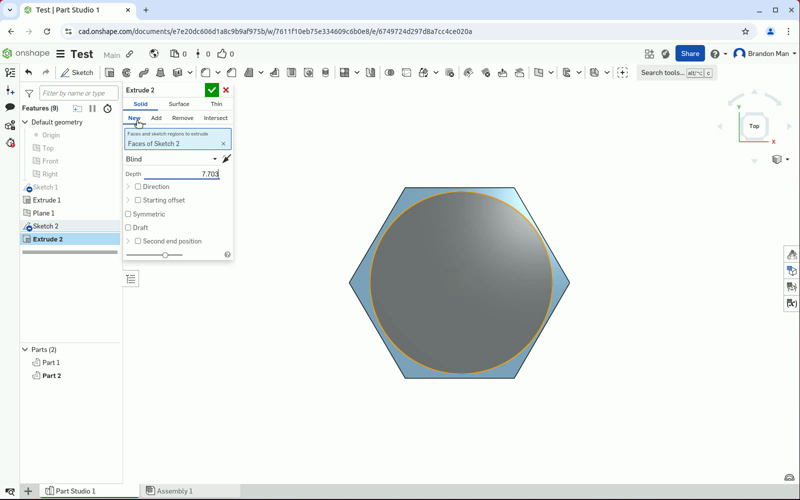
key(enter)
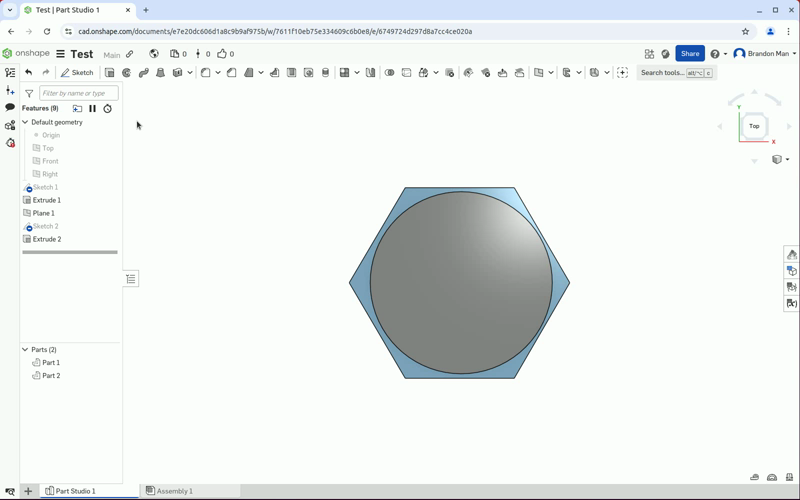
key(shift+h)
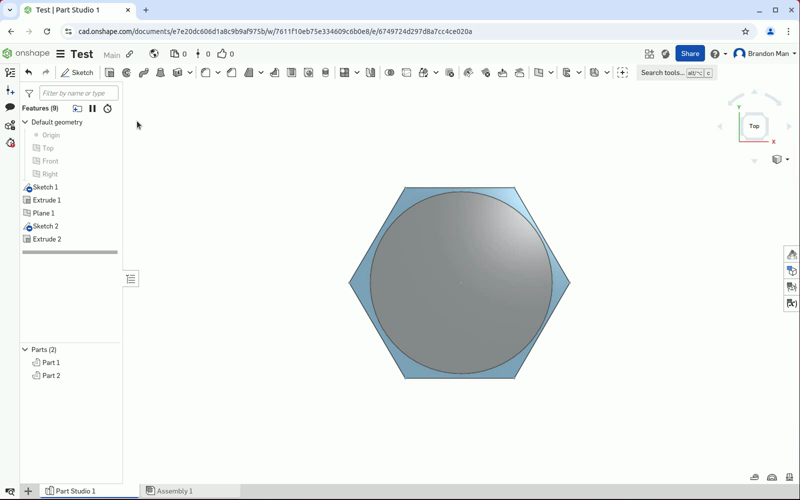
key(shift+h)
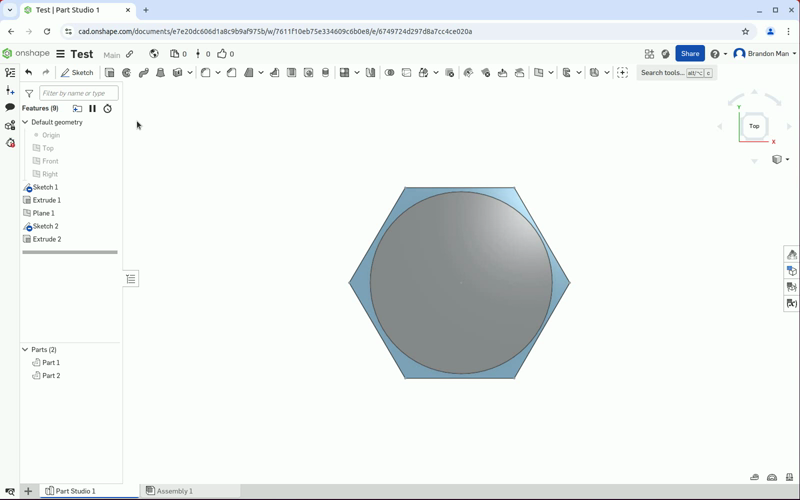
key(shift+7)
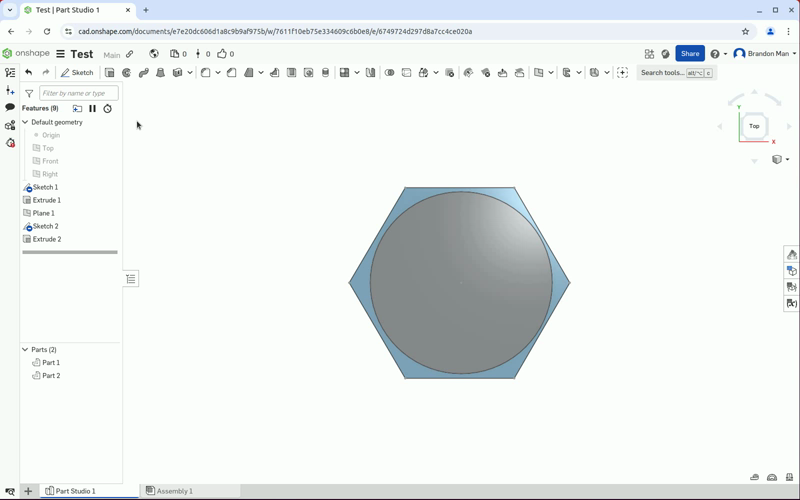
key(up, 3)
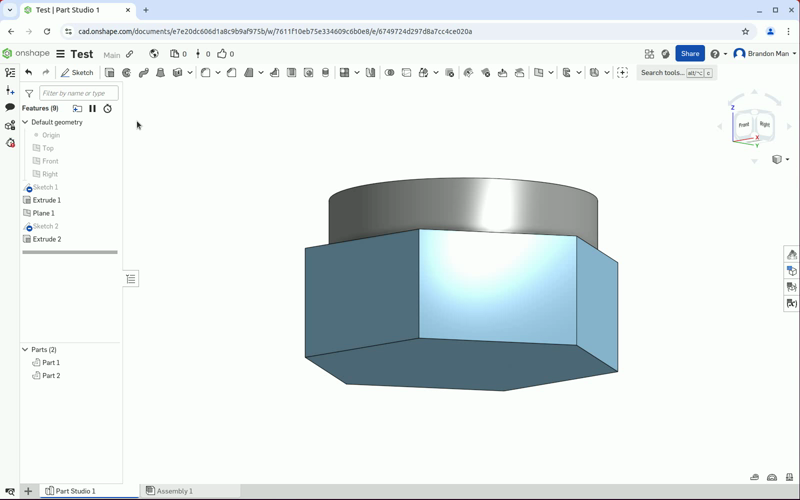
key(left, 3)
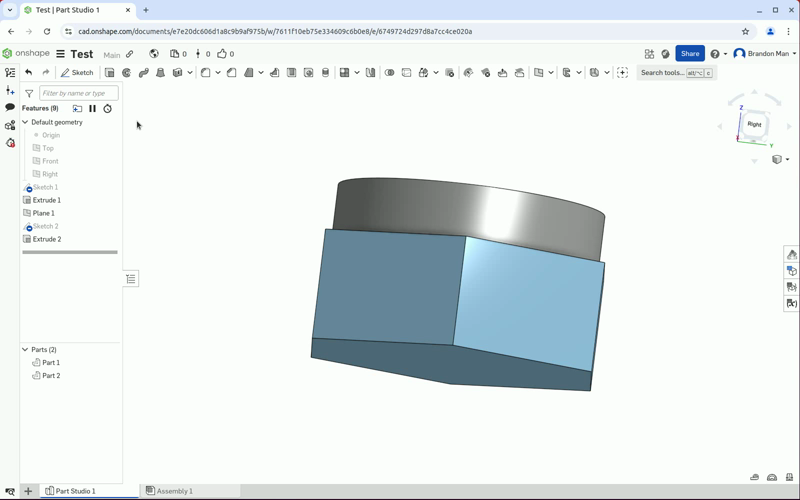
key(right, 3)
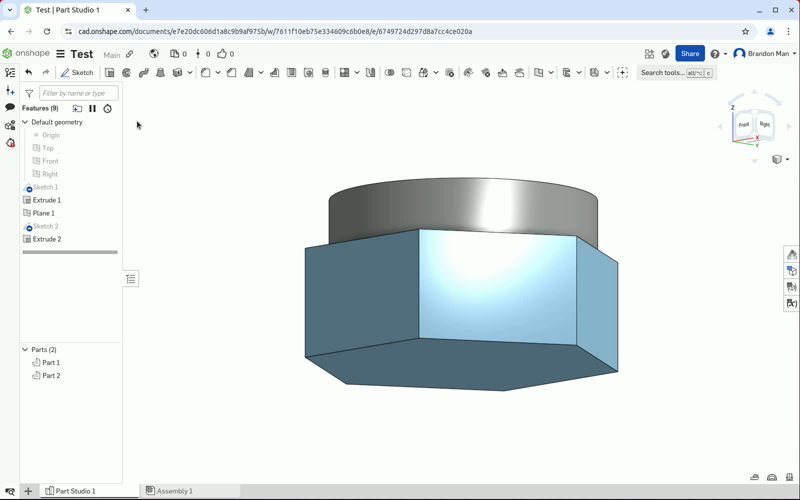
key(down, 3)
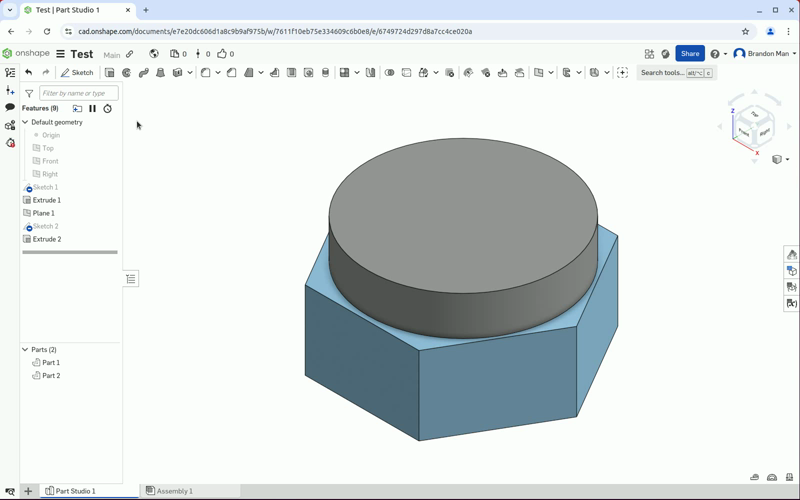
mouse_move(73, 189)
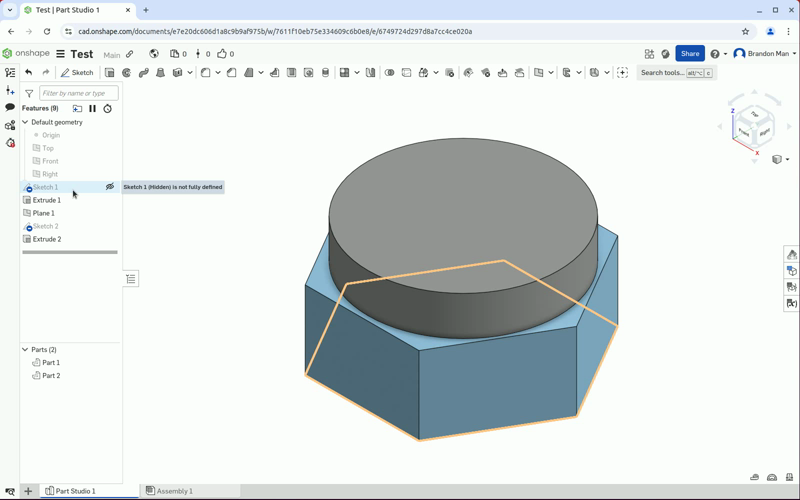
click(73, 189)